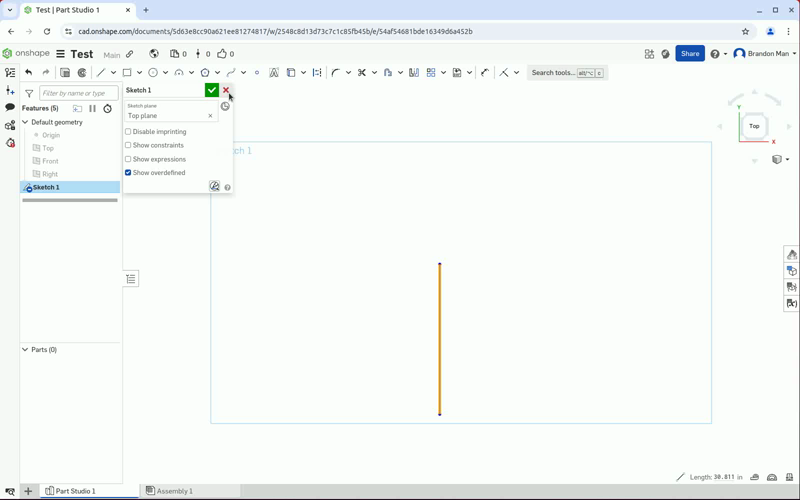
key(shift+h)
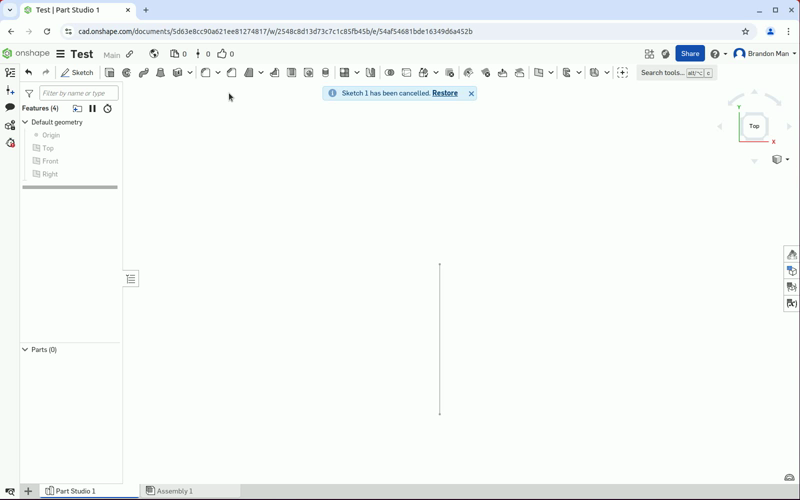
mouse_move(73, 352)
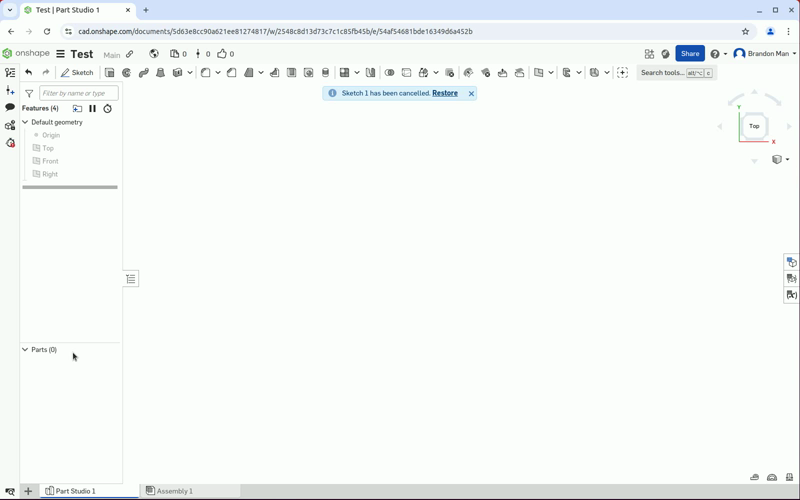
key(y)
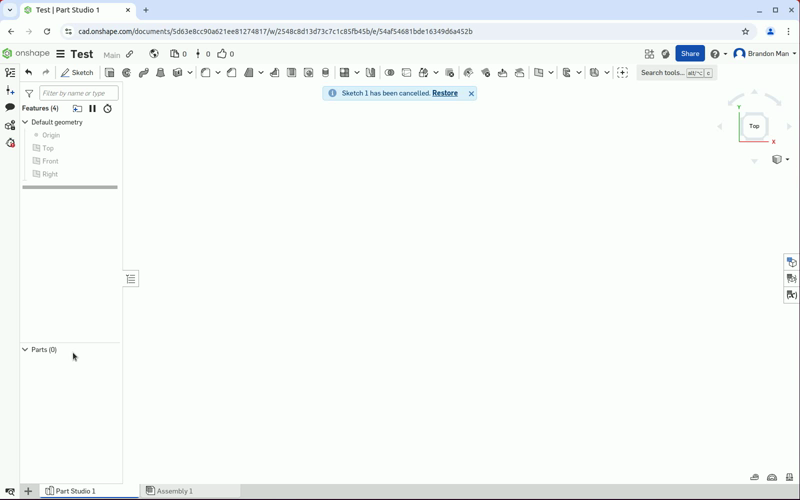
key(shift+p)
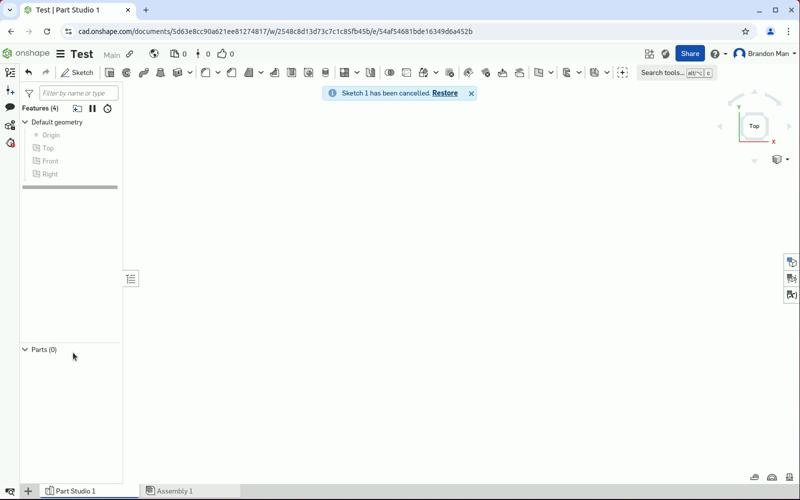
key(space)
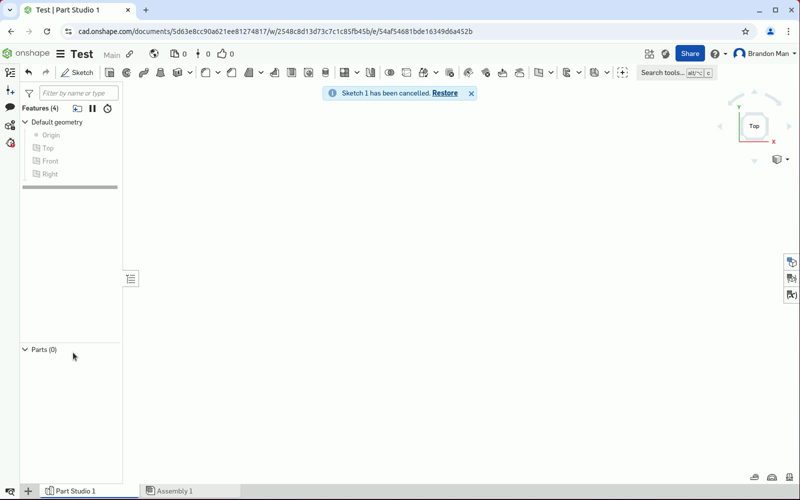
key_down(shift)
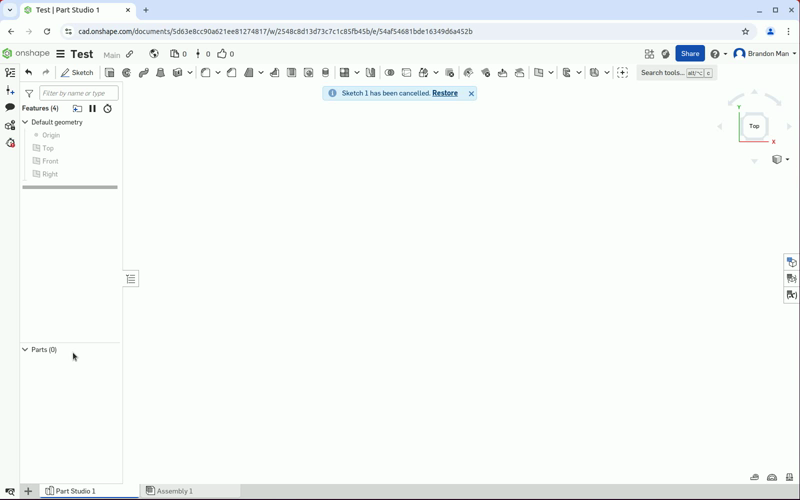
key(up)
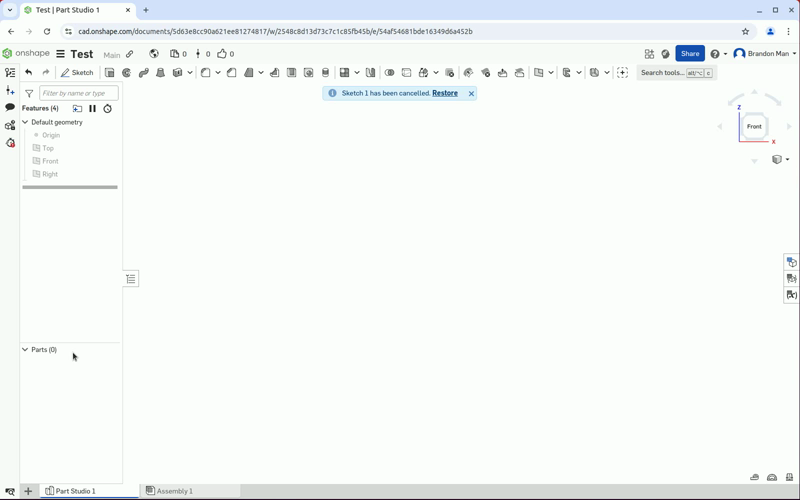
key_up(shift)
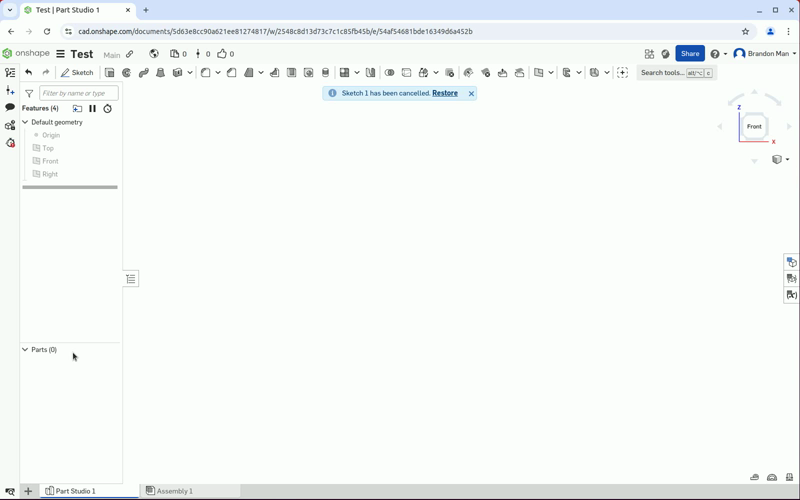
mouse_move(73, 352)
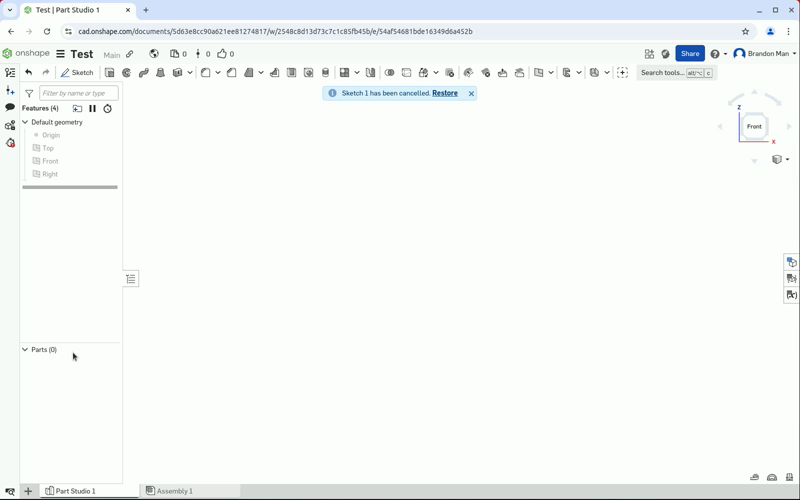
key(shift+y)
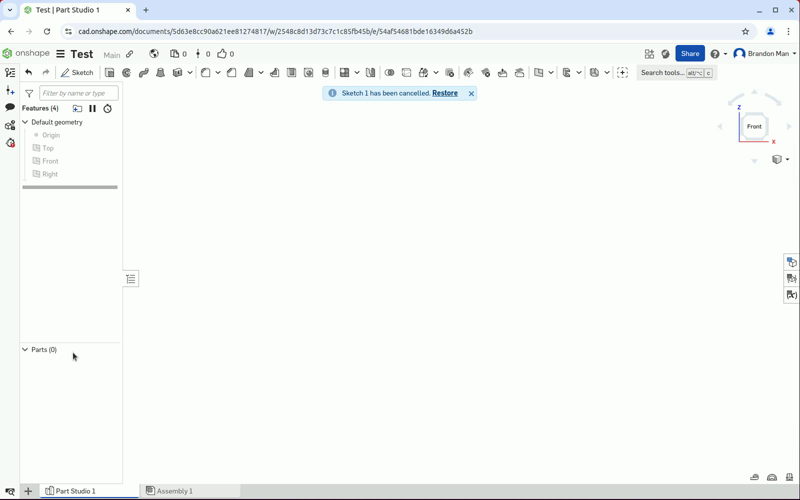
key(shift+s)
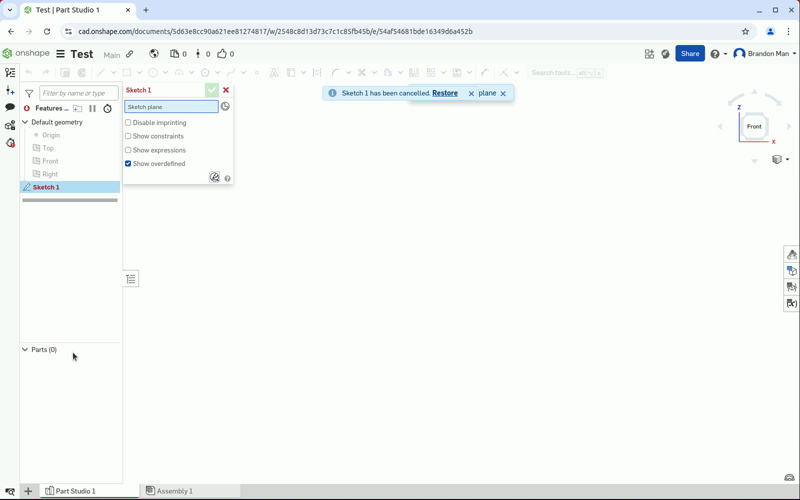
mouse_move(73, 163)
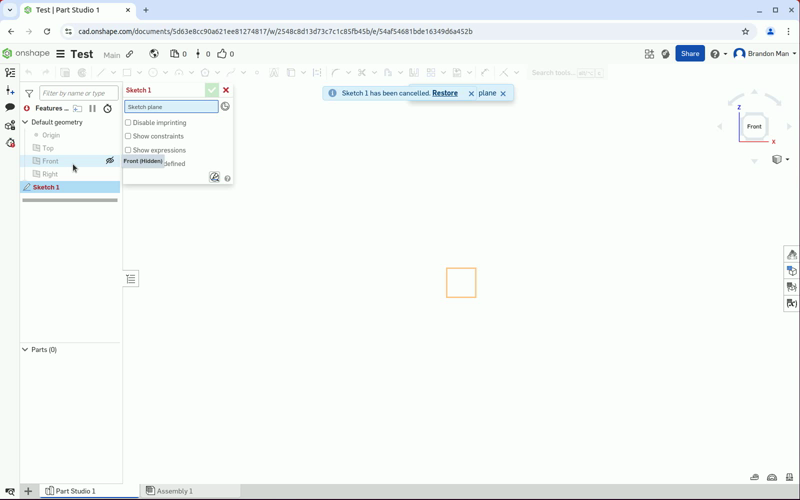
click(73, 163)
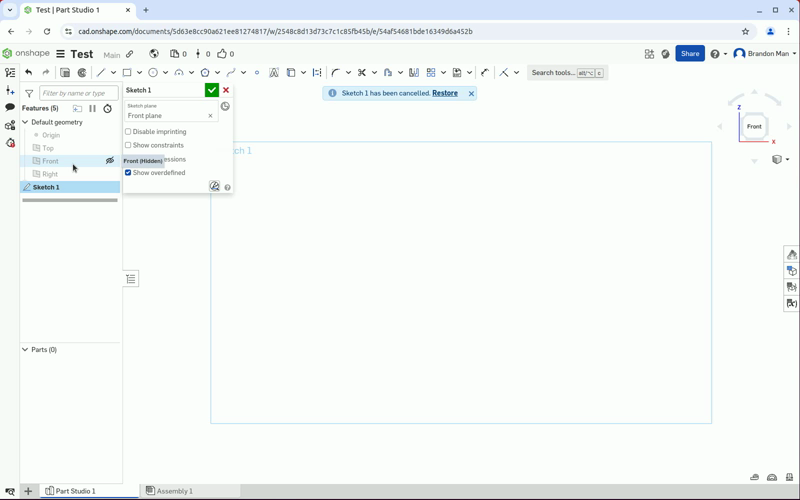
mouse_move(73, 352)
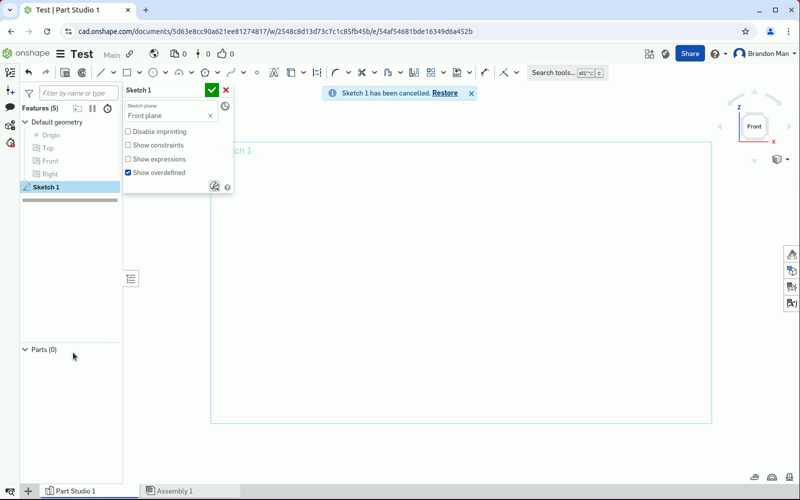
key(y)
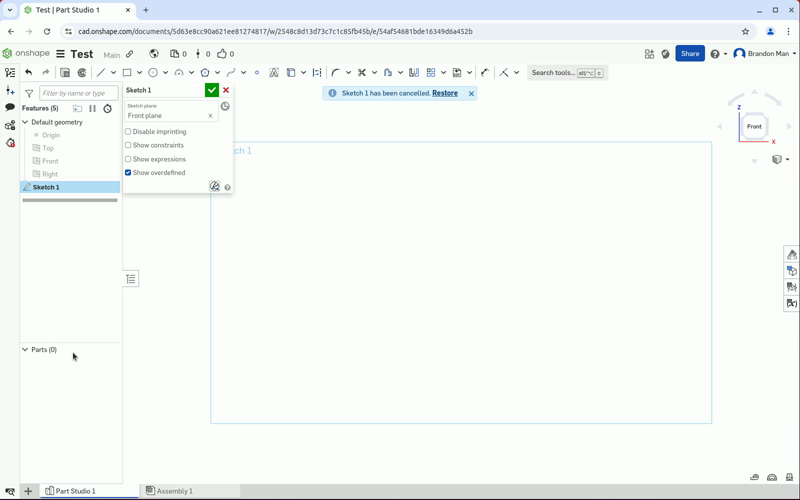
key(l)
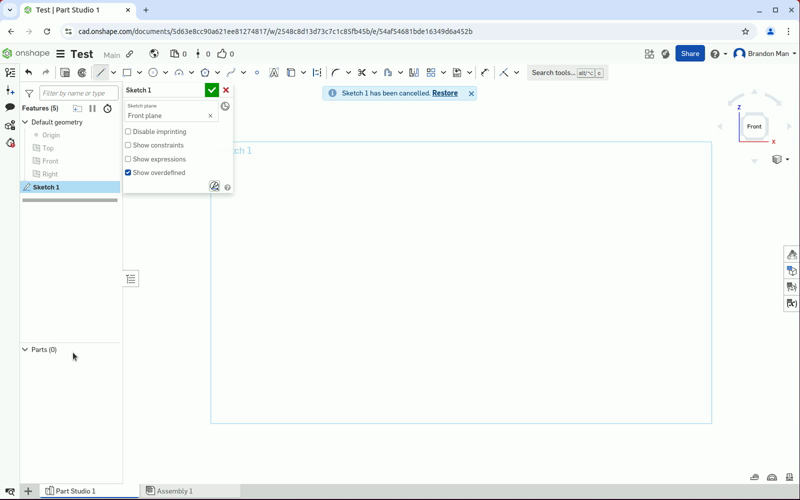
key_down(shift)
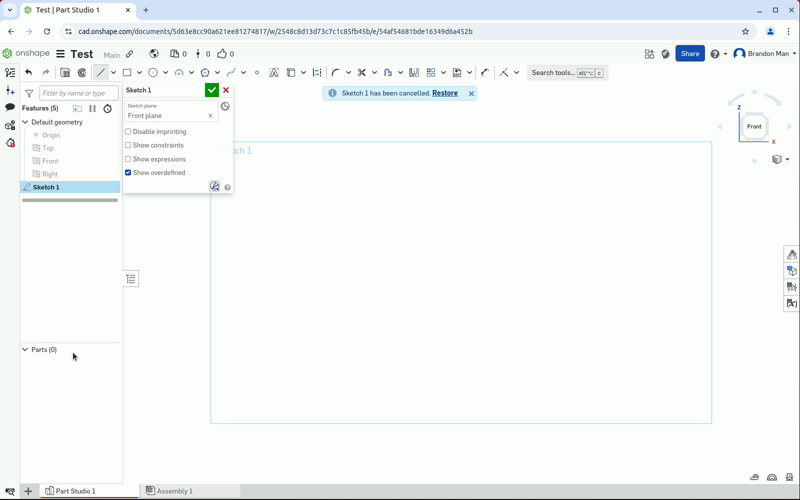
mouse_move(460, 282)
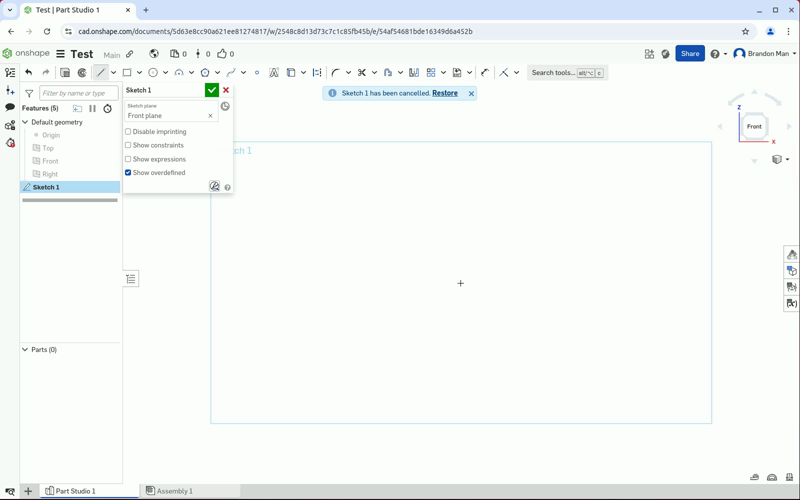
click(460, 282)
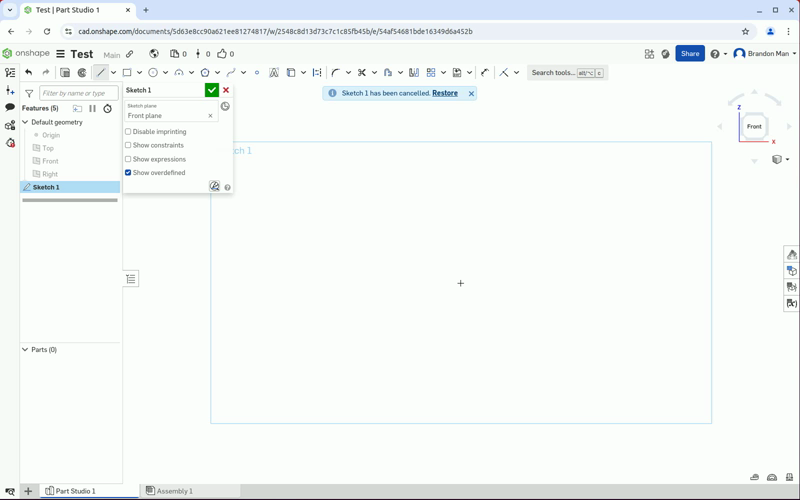
key_up(shift)
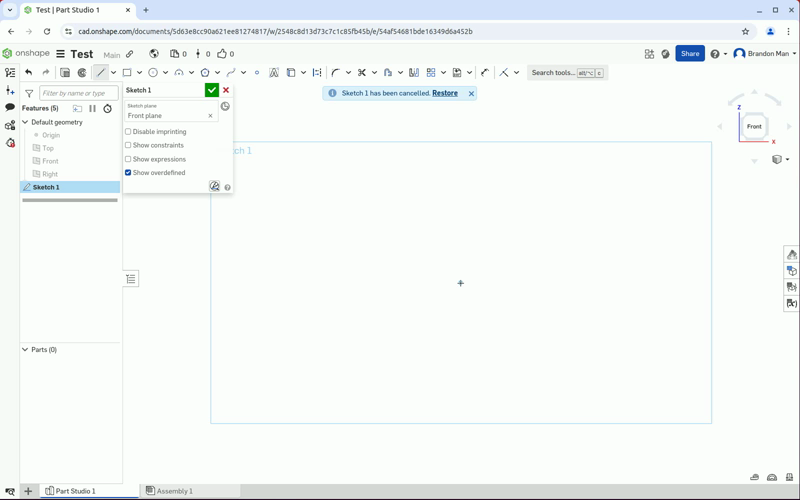
key_down(shift)
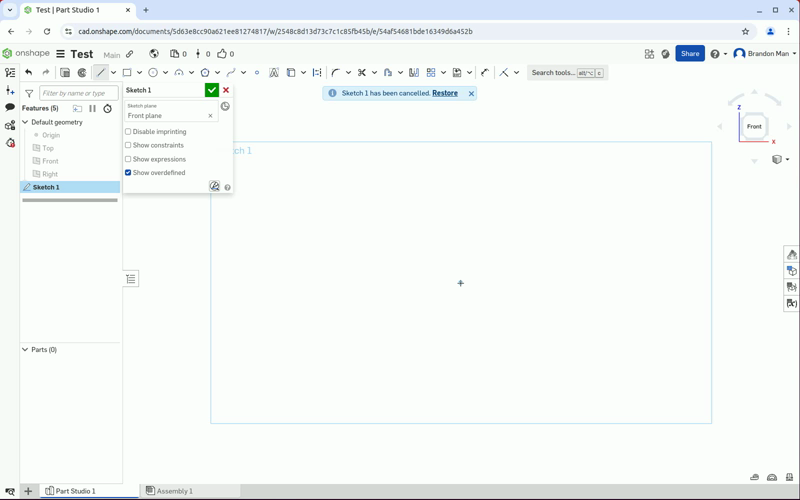
mouse_move(573, 282)
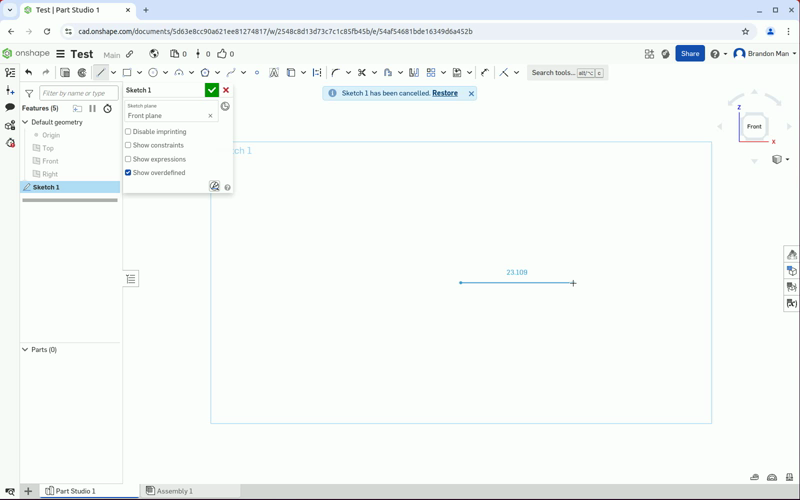
click(573, 282)
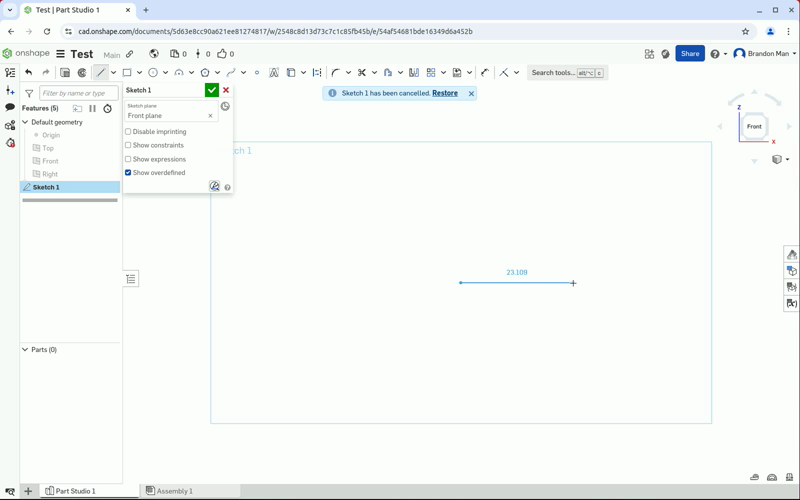
key_up(shift)
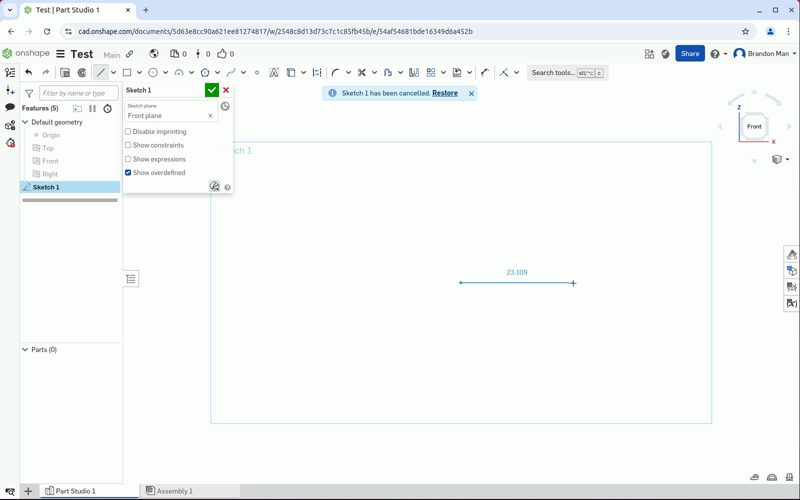
key_down(shift)
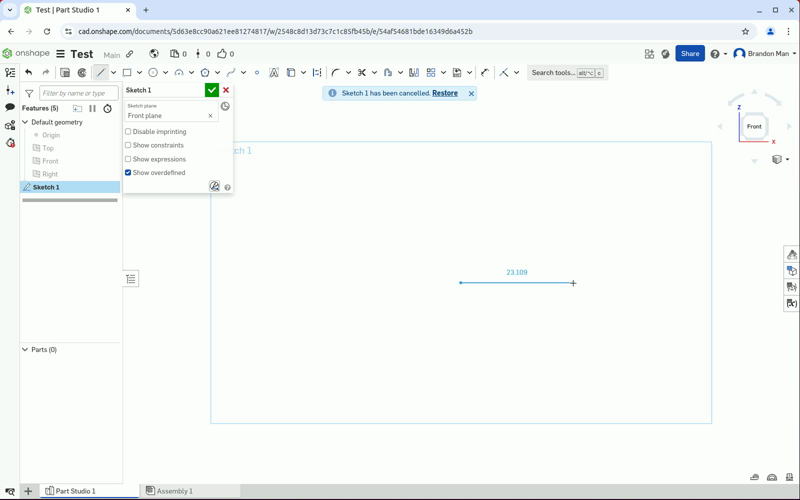
mouse_move(573, 208)
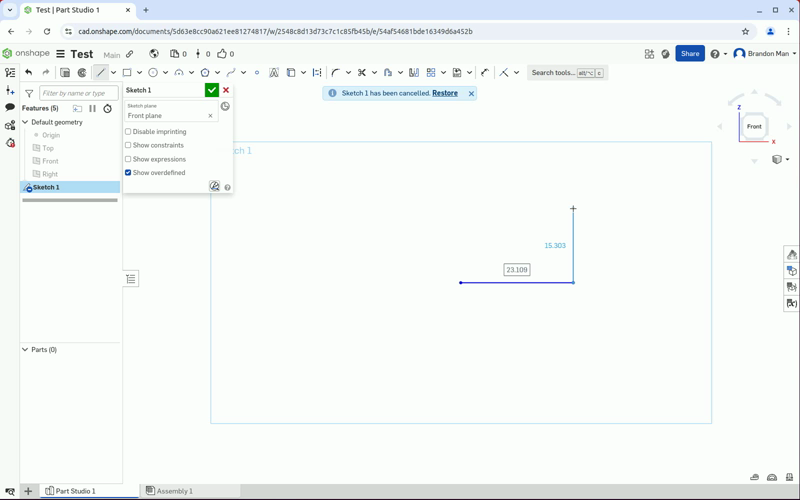
click(573, 208)
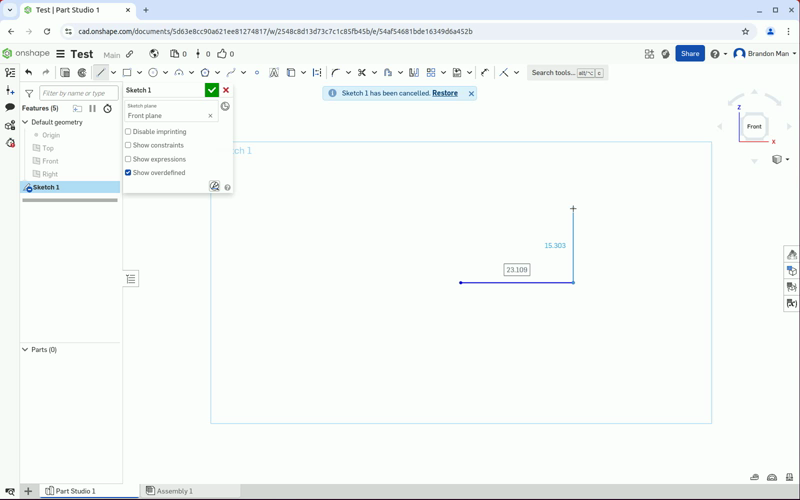
key_up(shift)
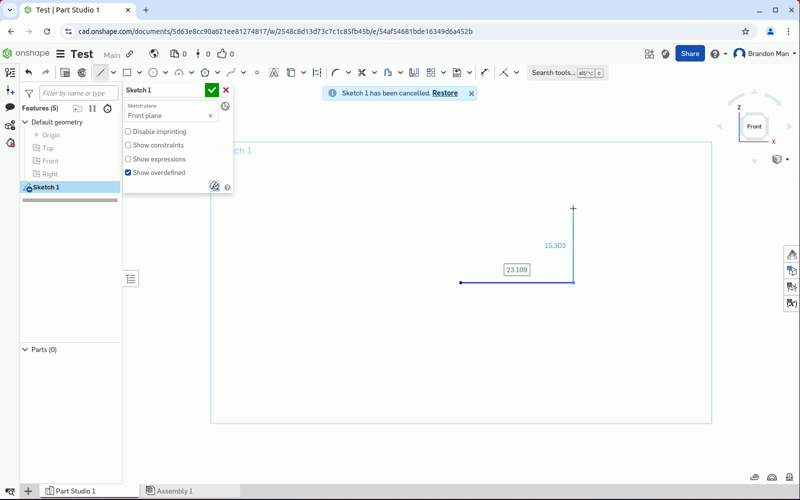
key_down(shift)
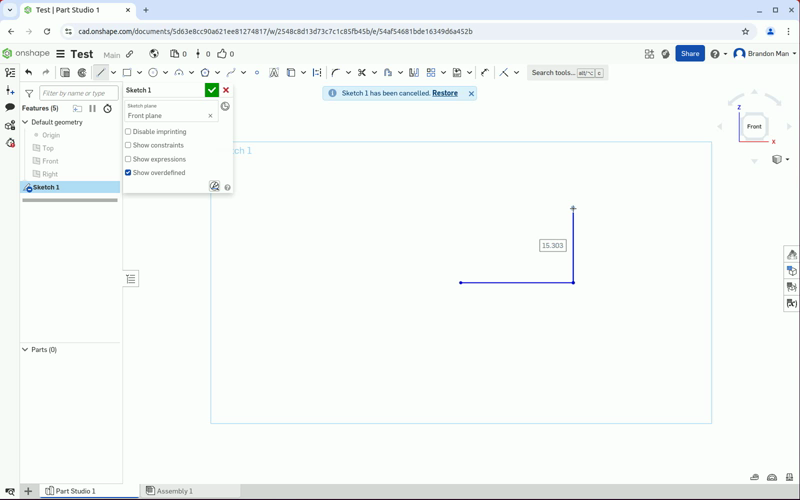
mouse_move(460, 208)
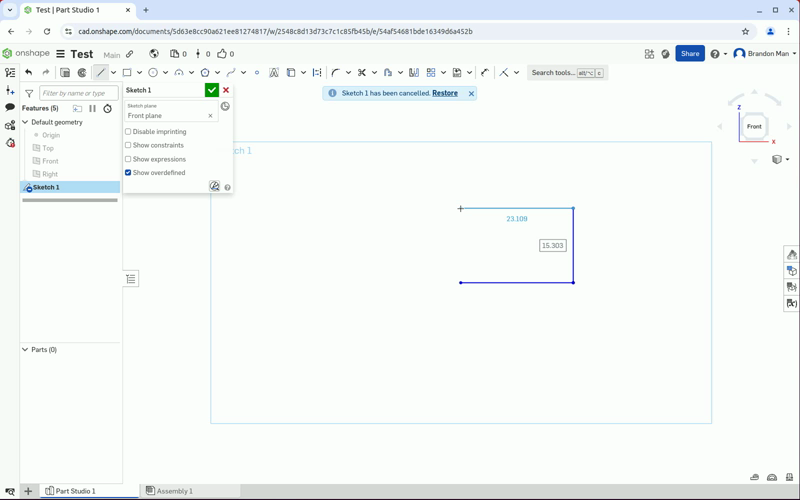
click(460, 208)
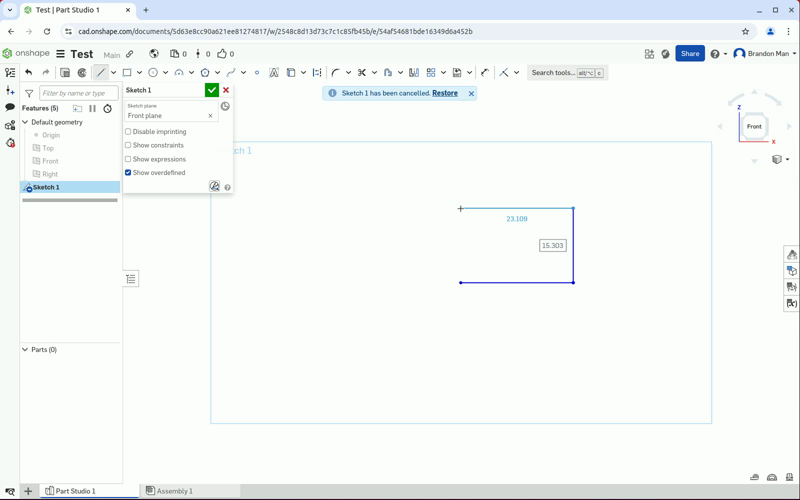
key_up(shift)
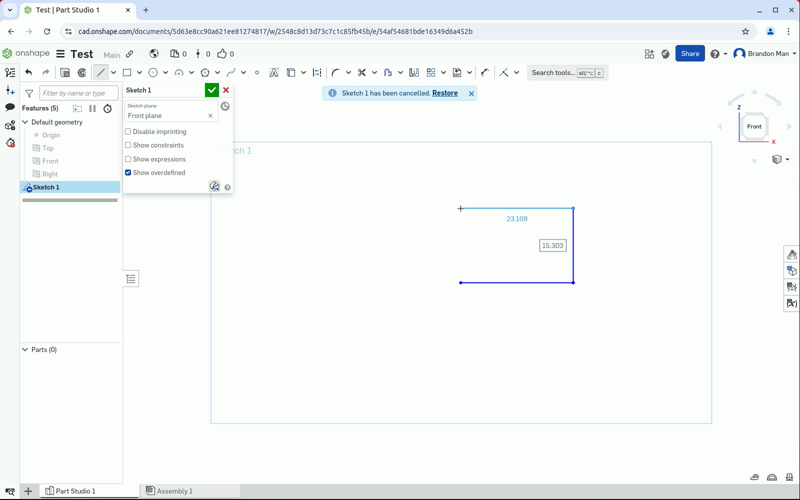
key_down(shift)
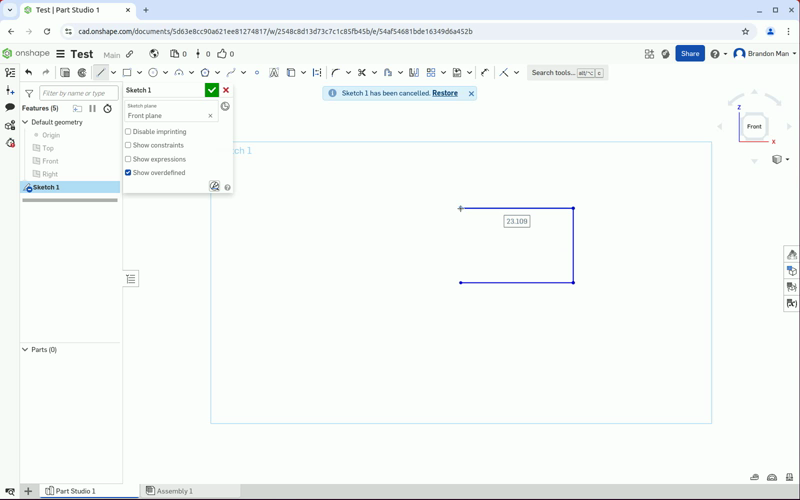
mouse_move(460, 282)
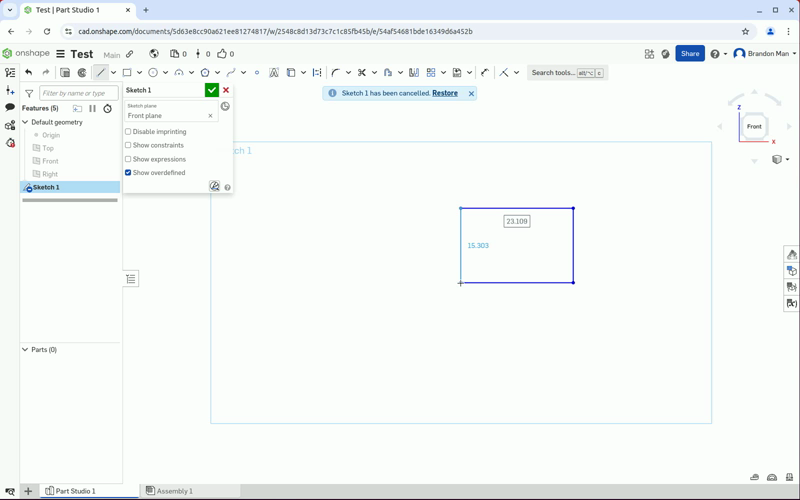
key_up(shift)
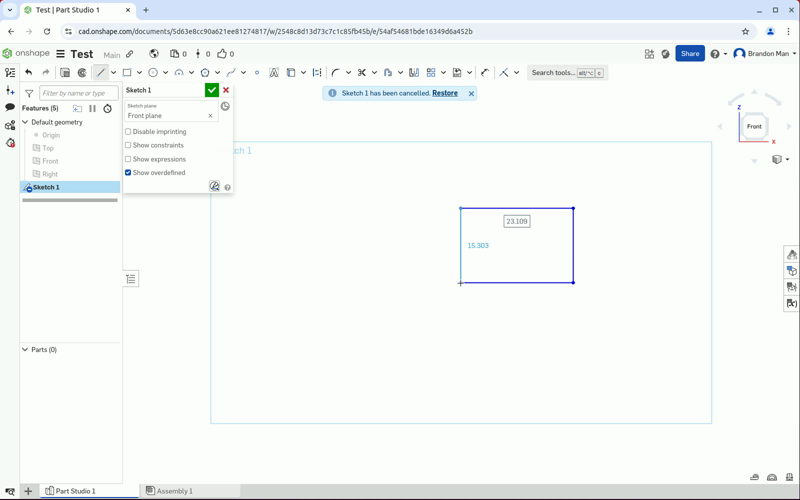
click(460, 282)
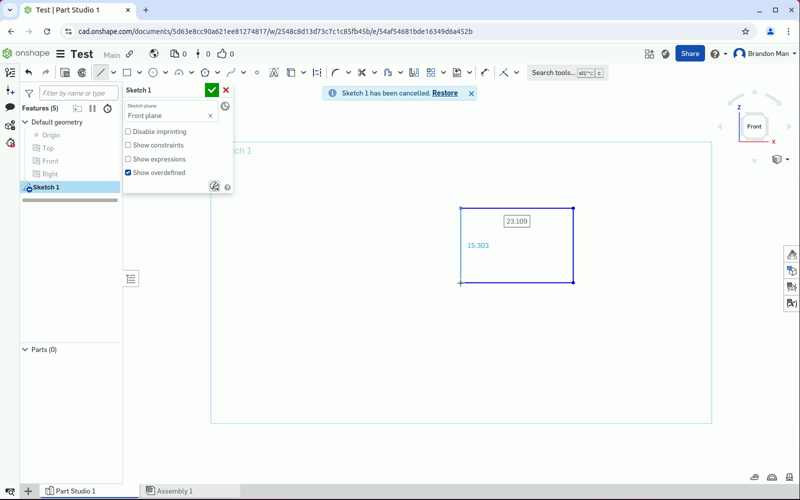
key(esc)
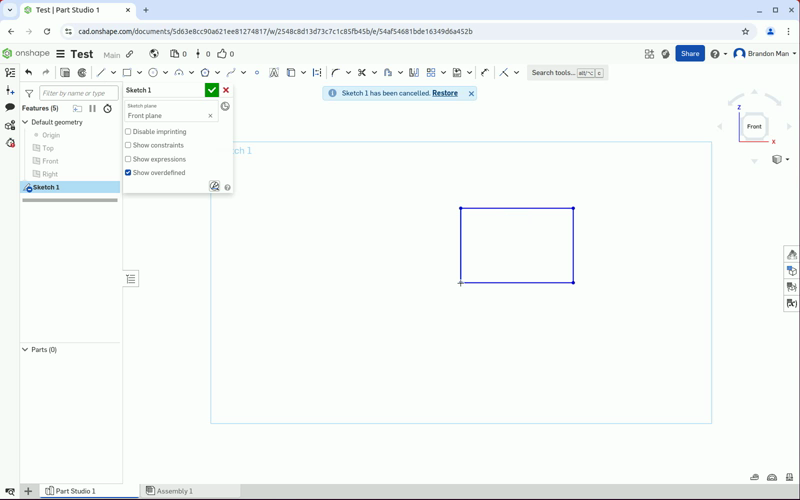
mouse_move(543, 217)
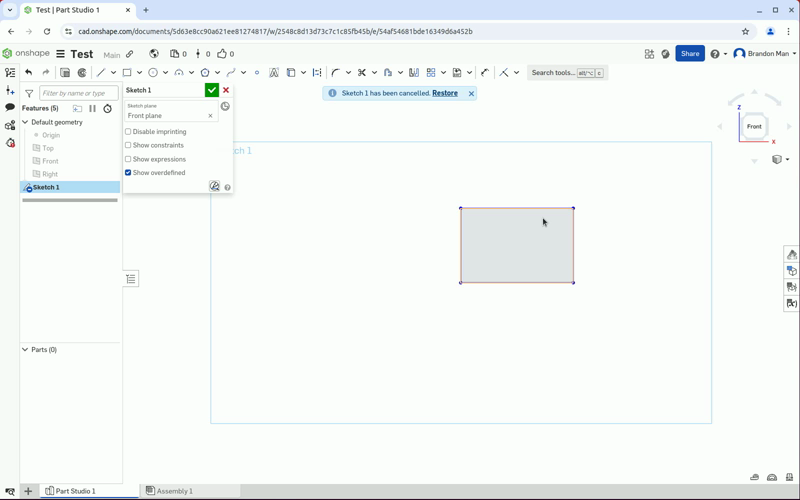
click(543, 217)
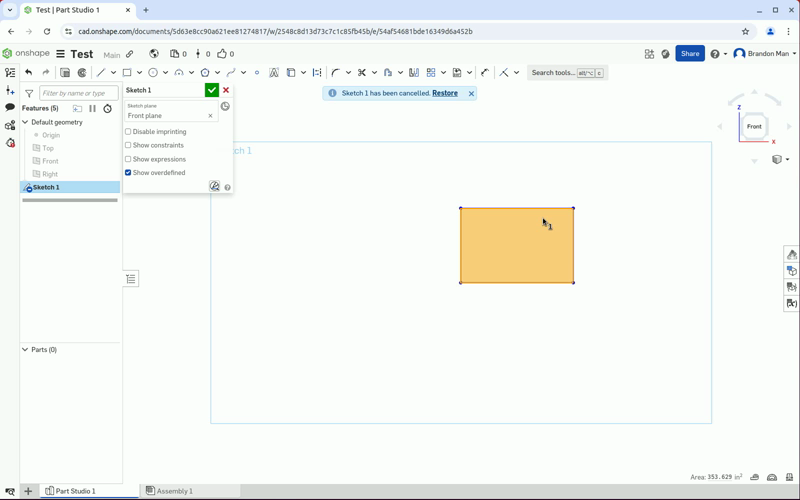
mouse_move(73, 352)
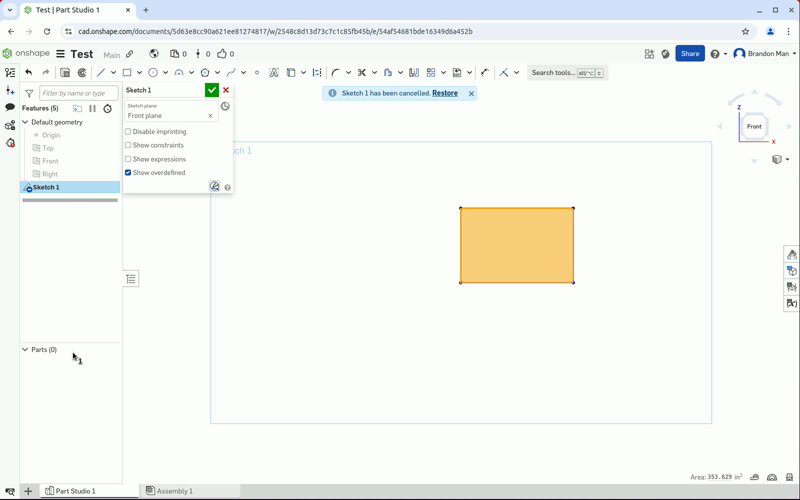
key(shift+y)
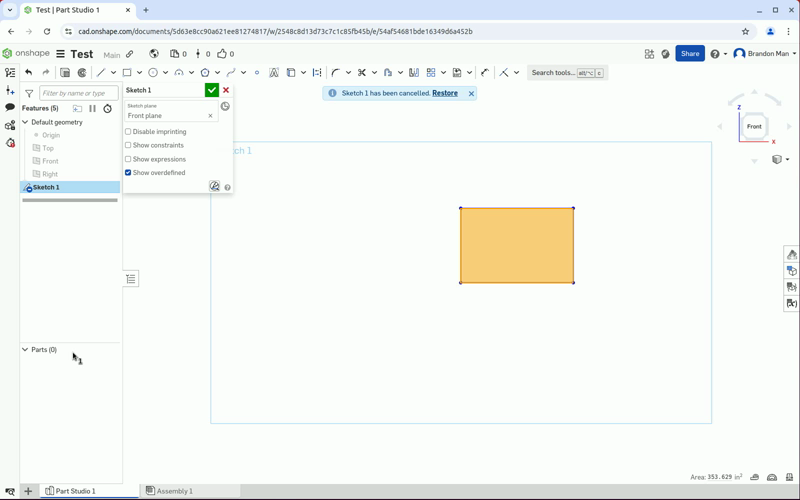
key(shift+e)
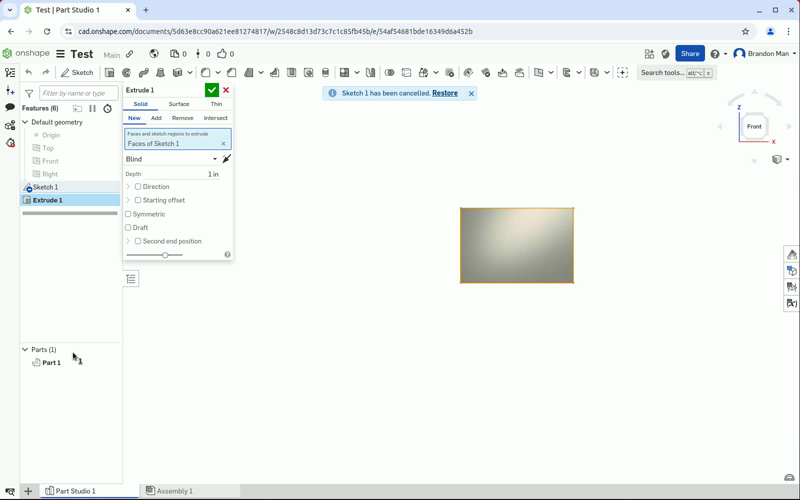
mouse_move(143, 106)
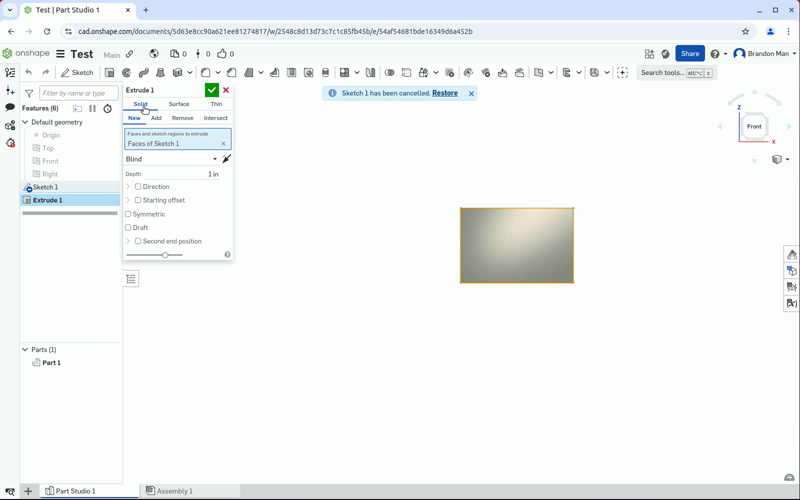
click(143, 106)
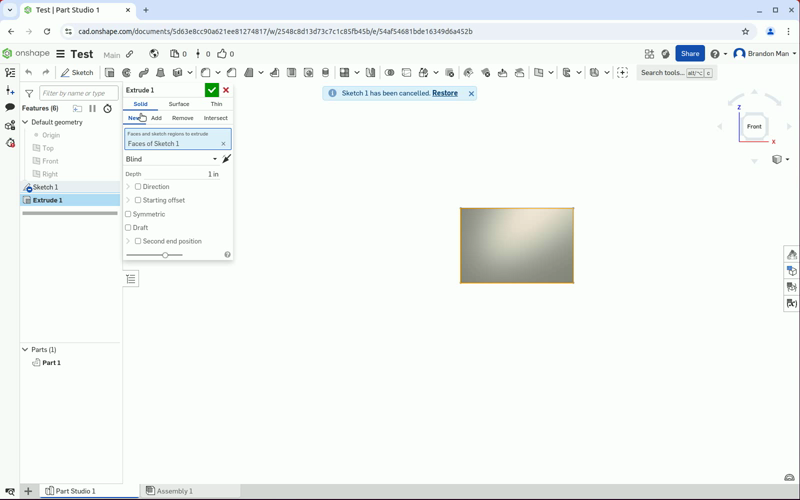
mouse_move(137, 120)
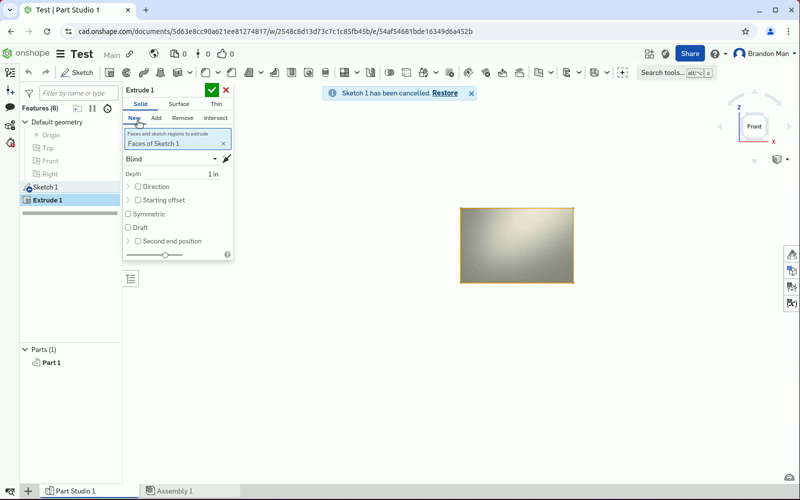
click(137, 120)
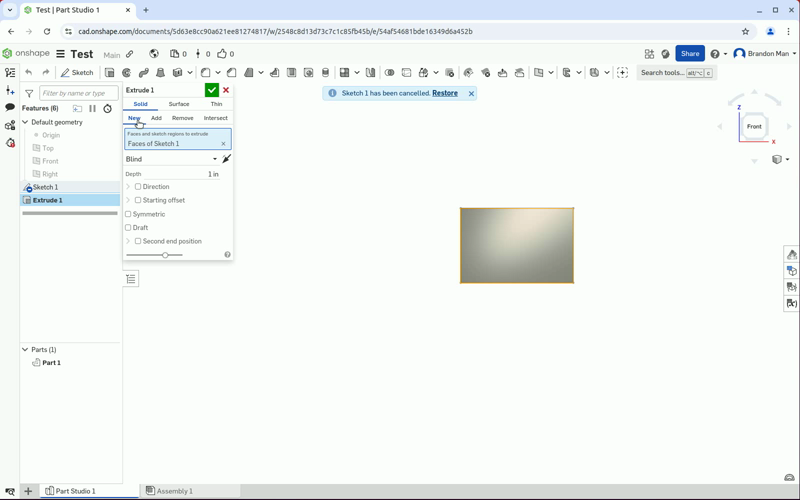
key(tab, 4)
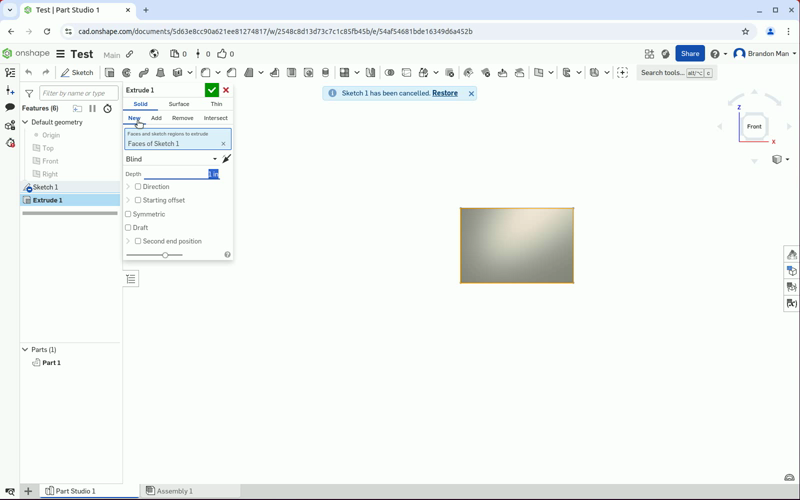
text(15.406)
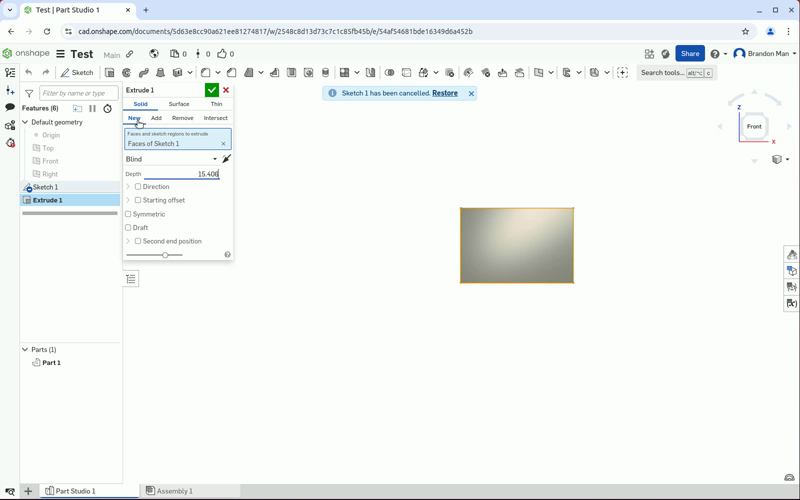
key(tab, 3)
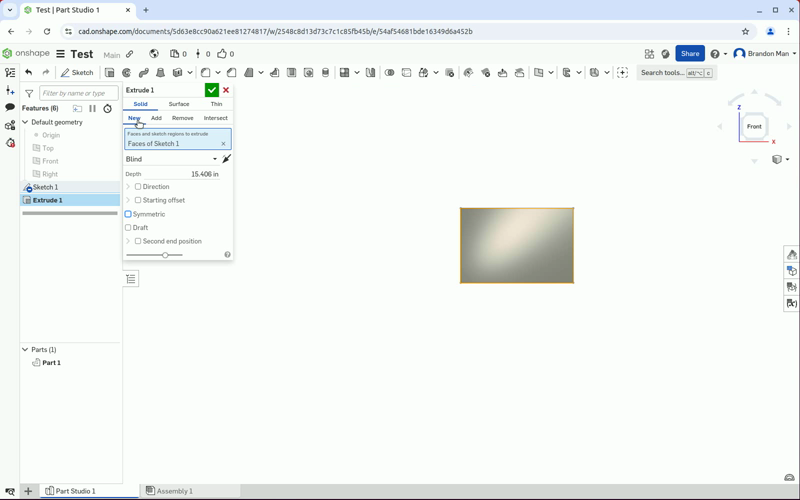
key(space)
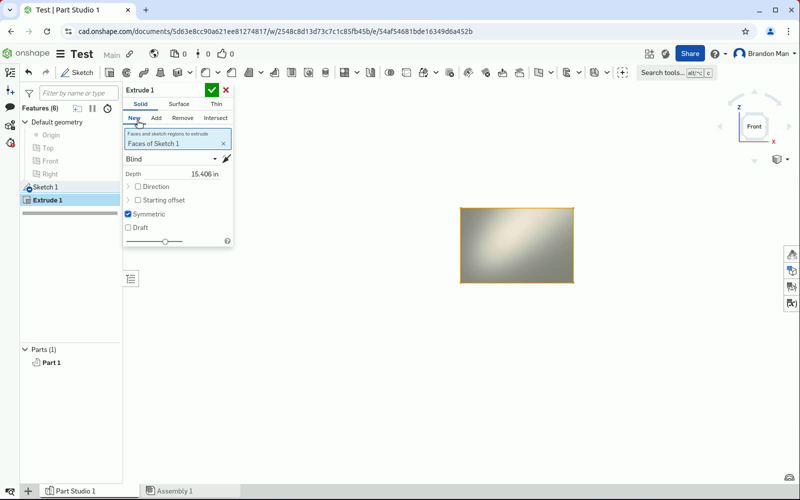
key(enter)
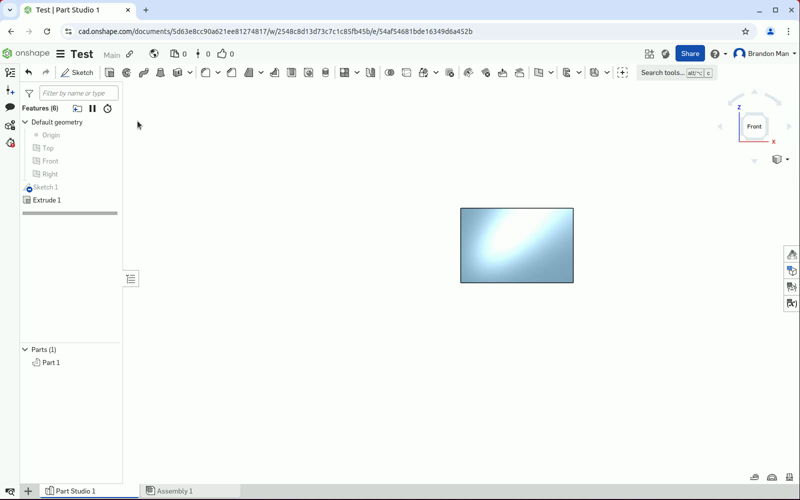
key(shift+h)
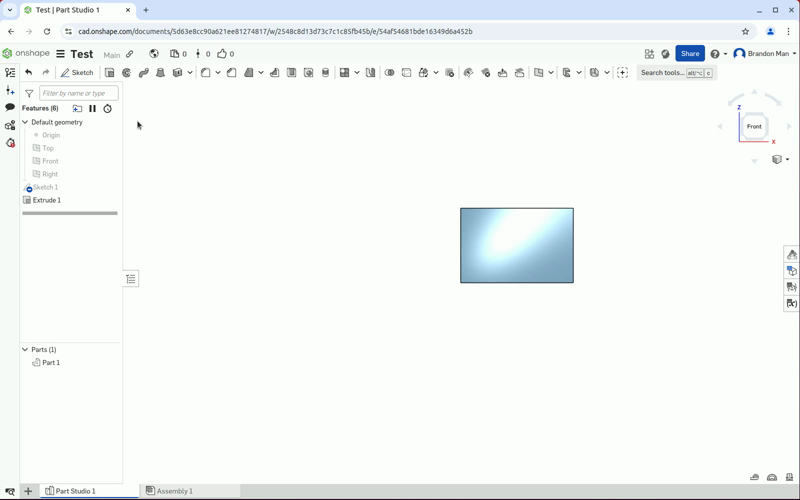
key(shift+h)
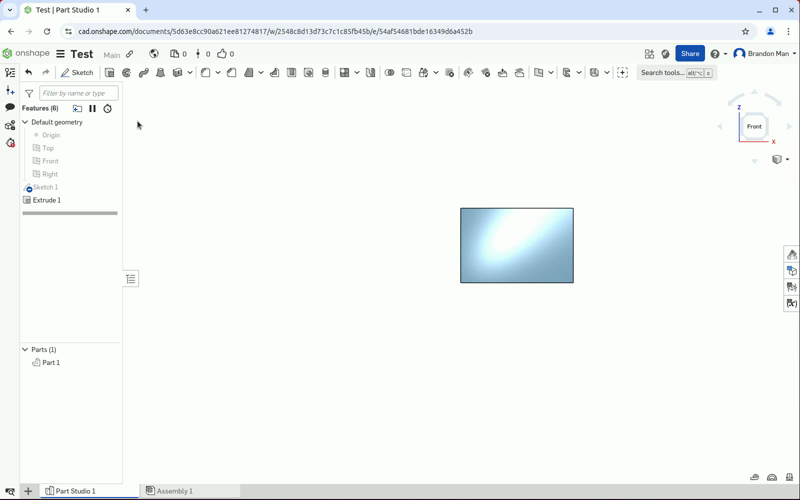
mouse_move(73, 189)
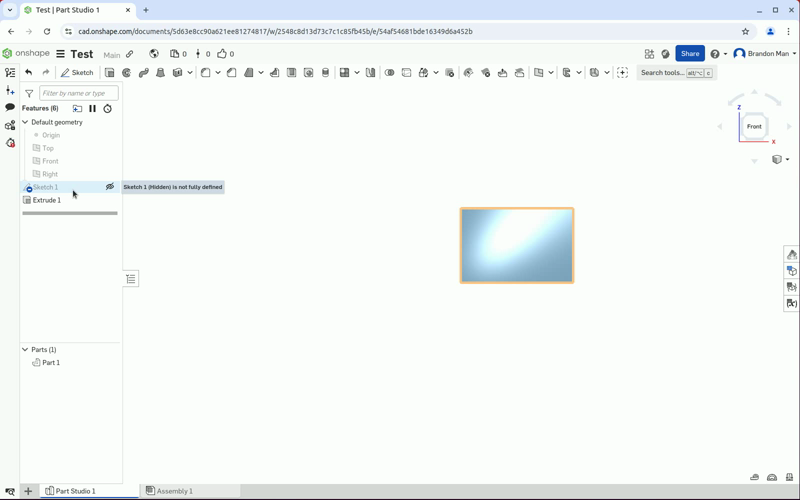
click(73, 189)
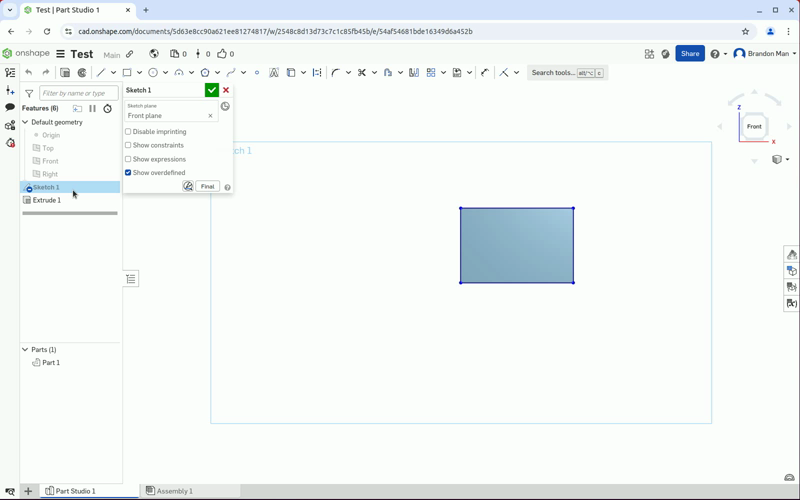
mouse_move(229, 92)
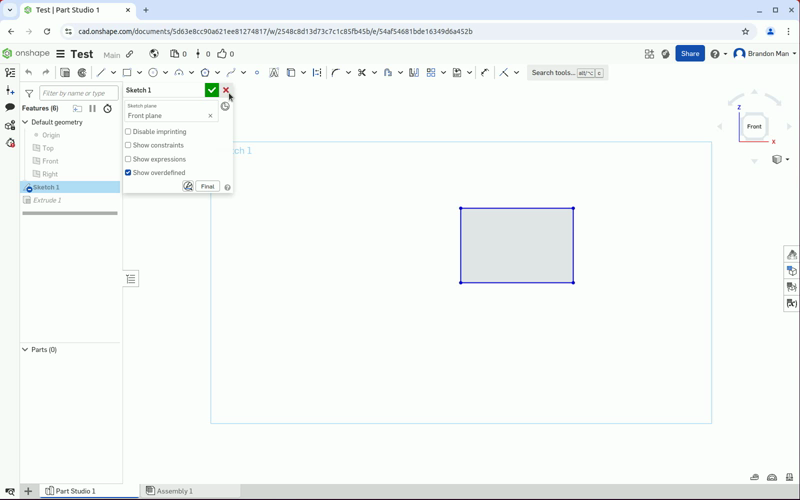
click(229, 92)
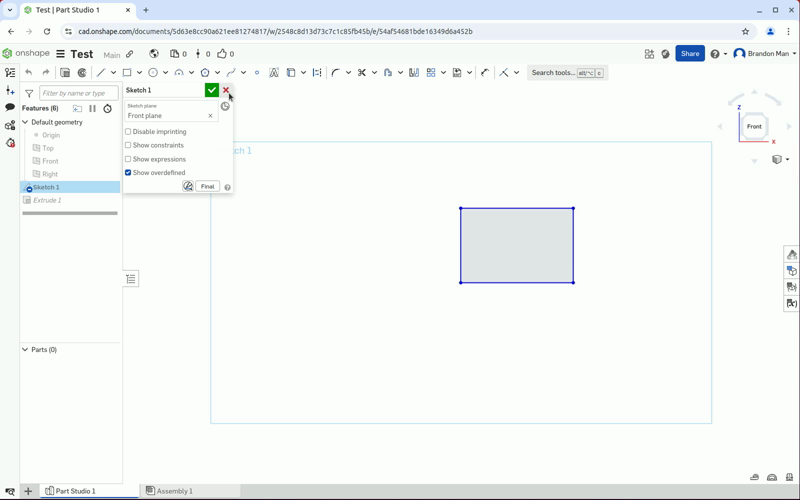
key(shift+s)
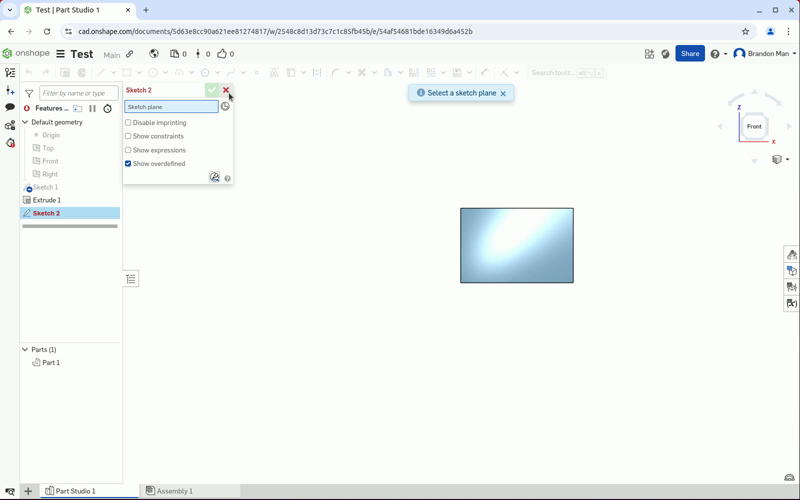
mouse_move(73, 163)
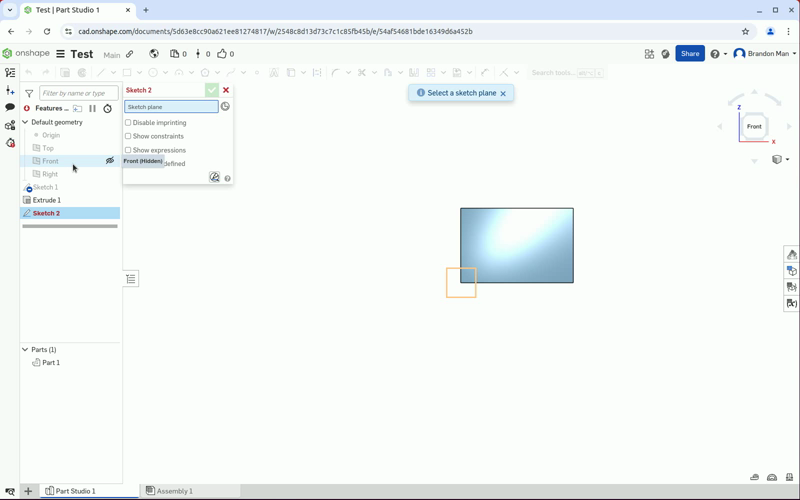
click(73, 163)
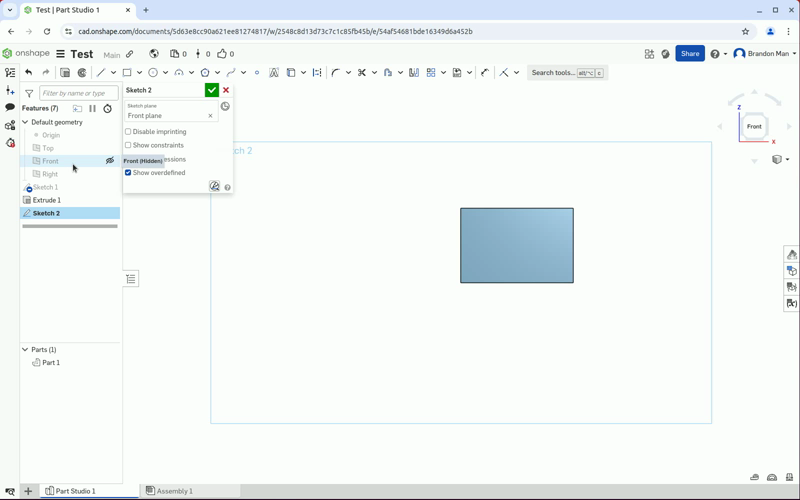
mouse_move(73, 352)
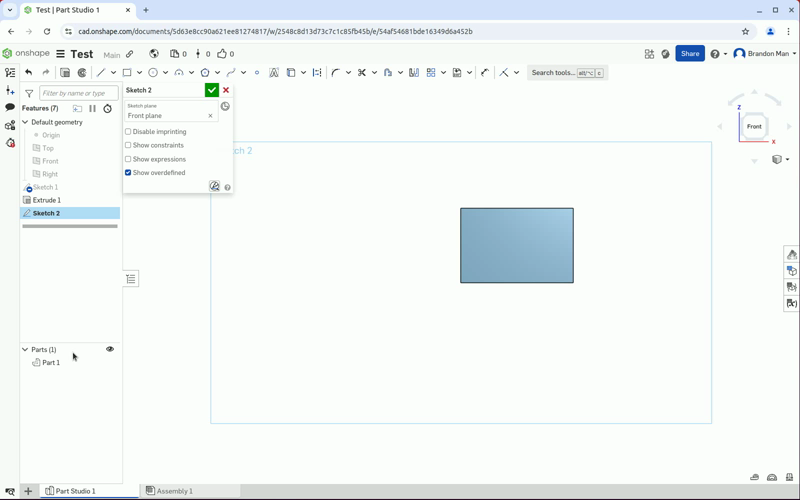
key(y)
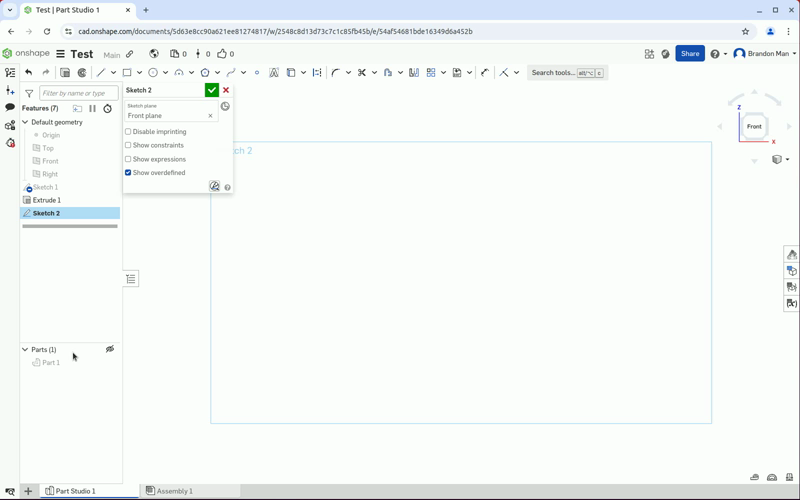
key(l)
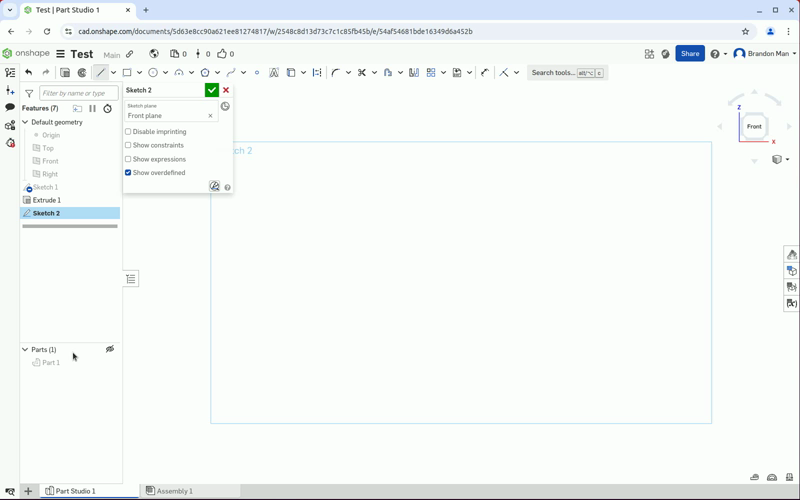
key_down(shift)
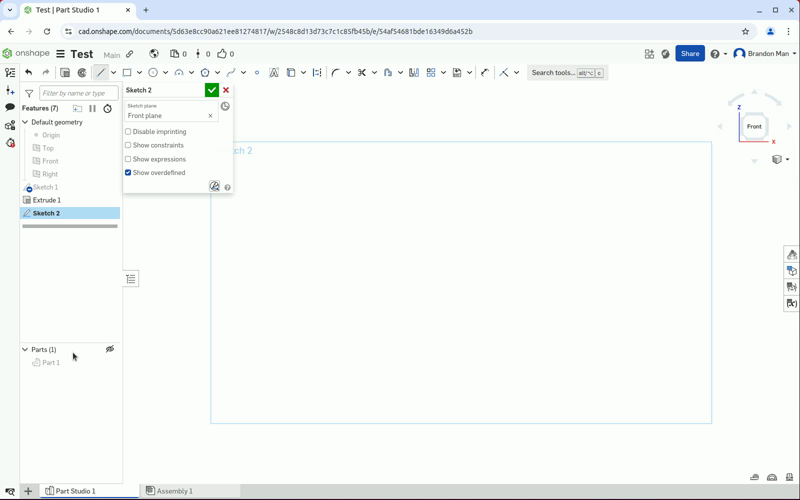
mouse_move(516, 207)
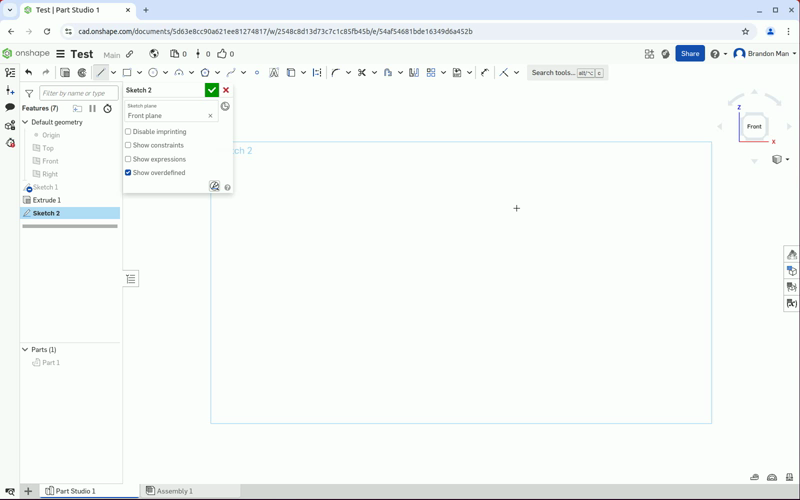
click(516, 207)
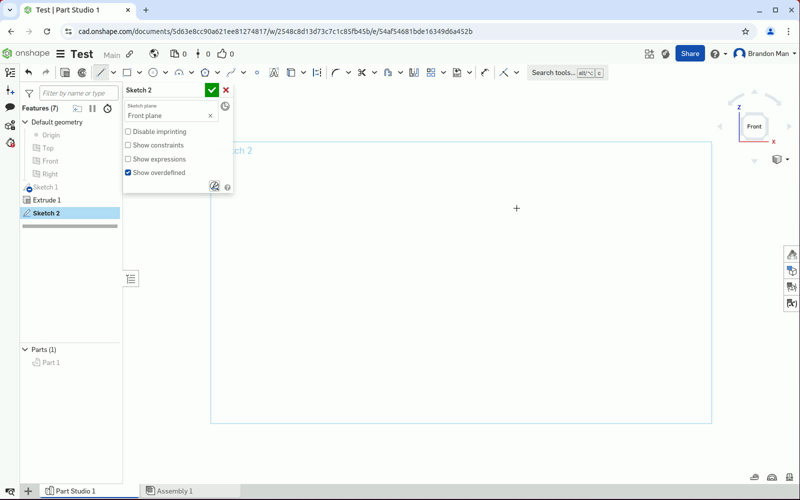
key_up(shift)
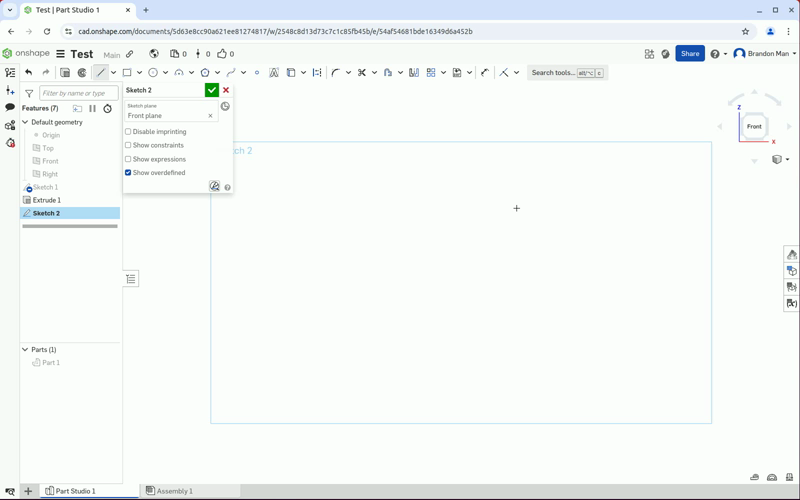
key_down(shift)
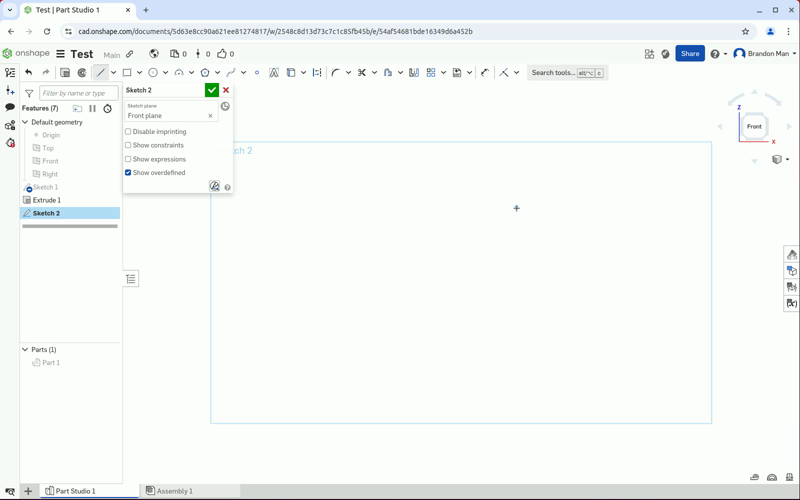
mouse_move(573, 264)
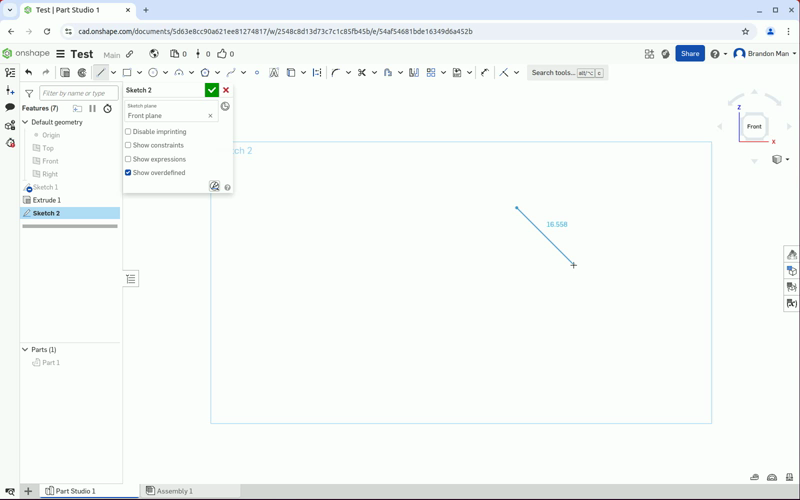
click(573, 264)
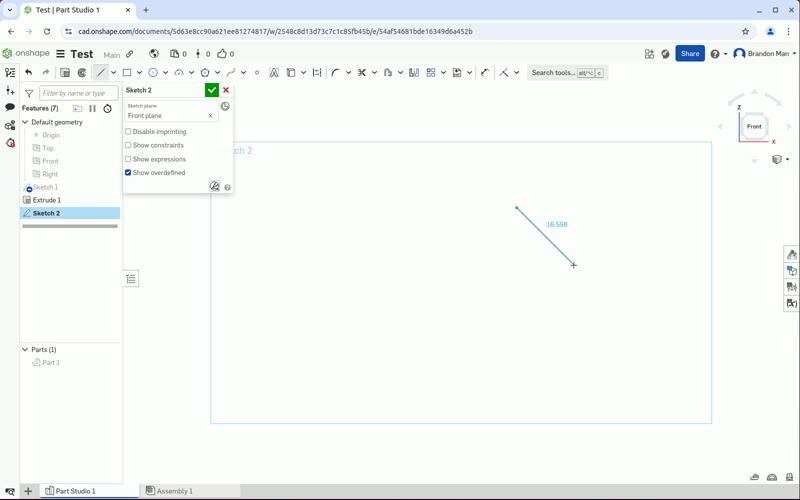
key_up(shift)
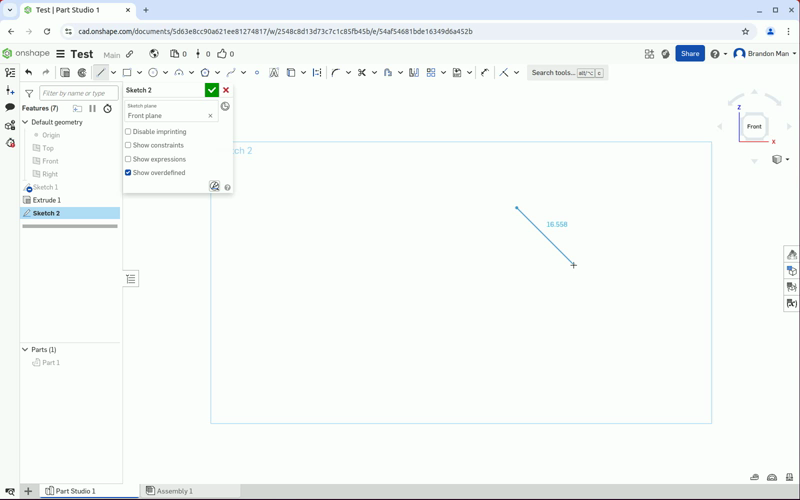
key_down(shift)
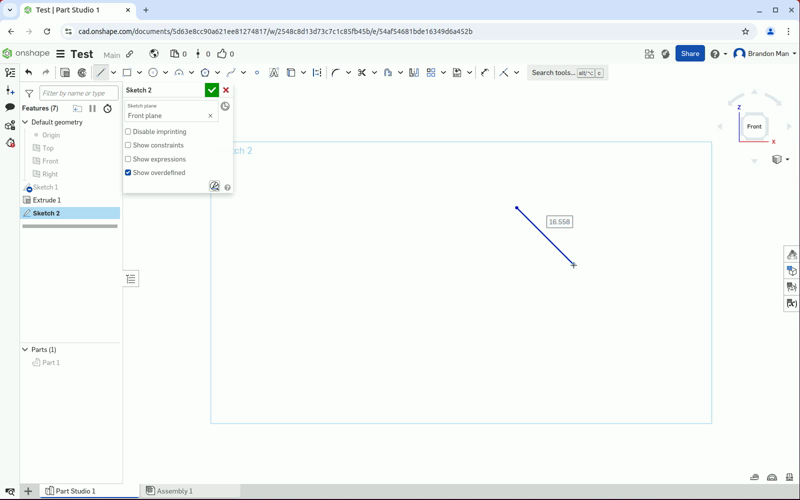
mouse_move(589, 264)
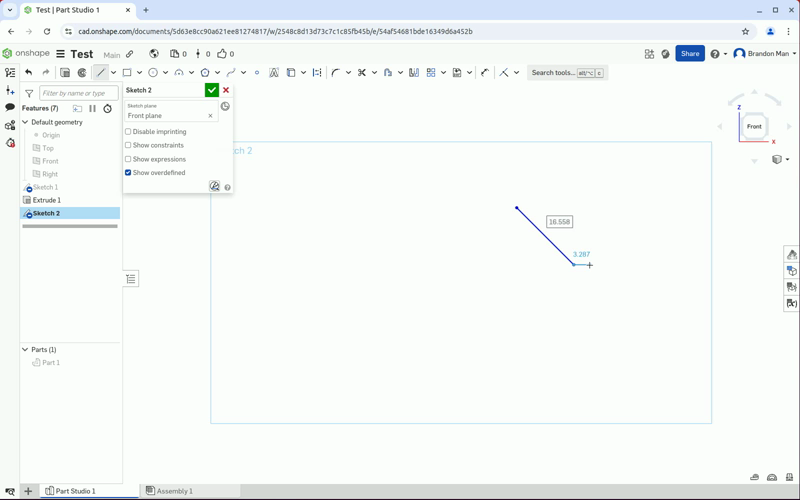
mouse_move(573, 207)
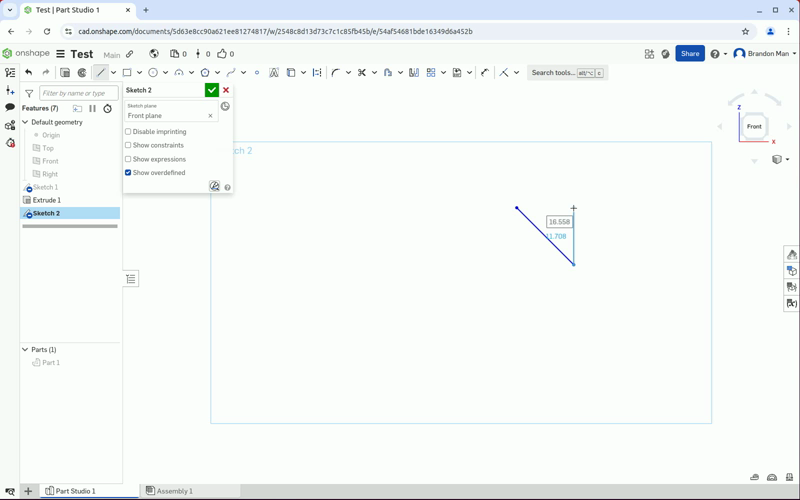
click(573, 207)
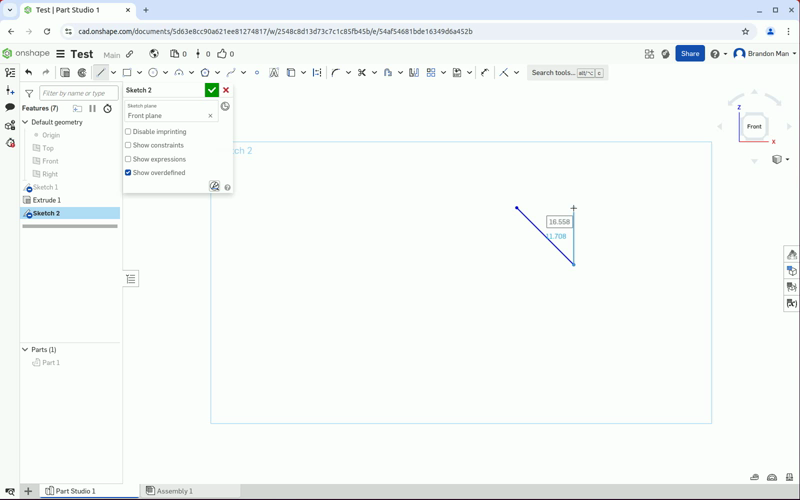
key_up(shift)
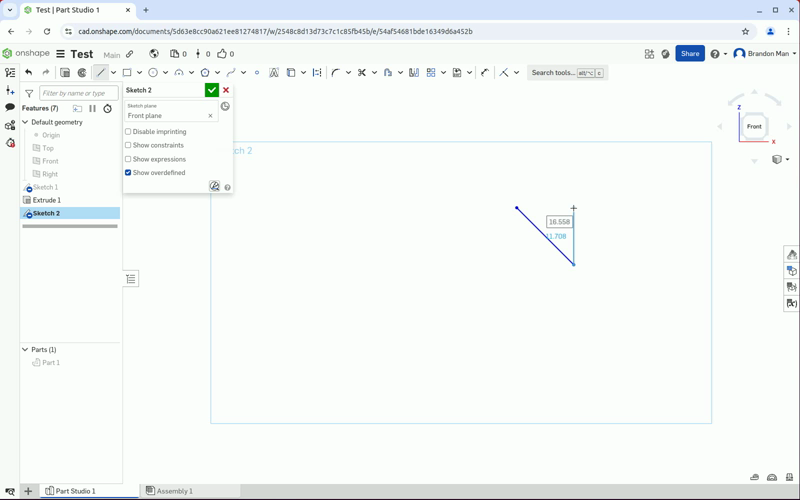
mouse_move(589, 207)
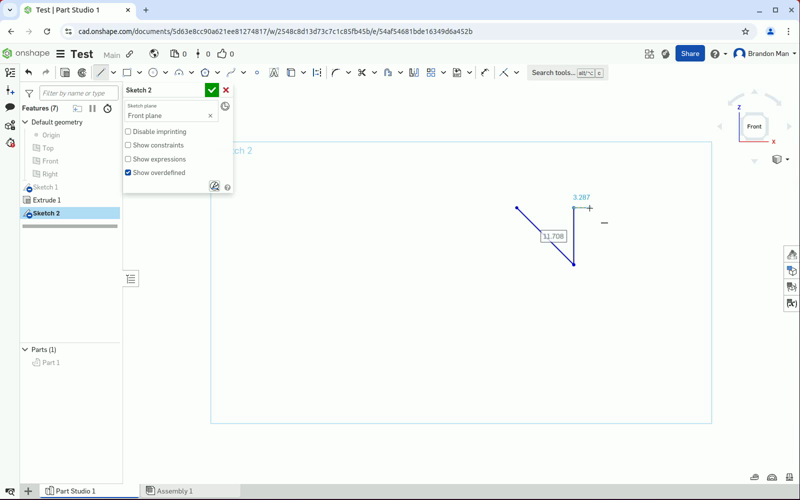
key_down(shift)
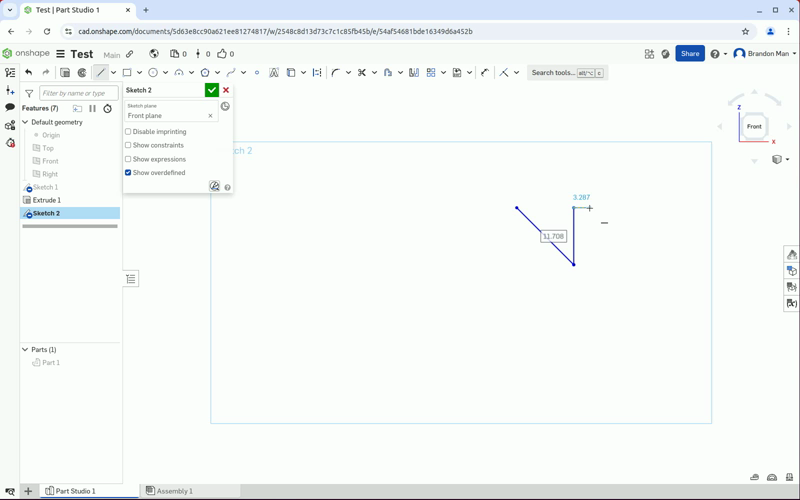
mouse_move(516, 207)
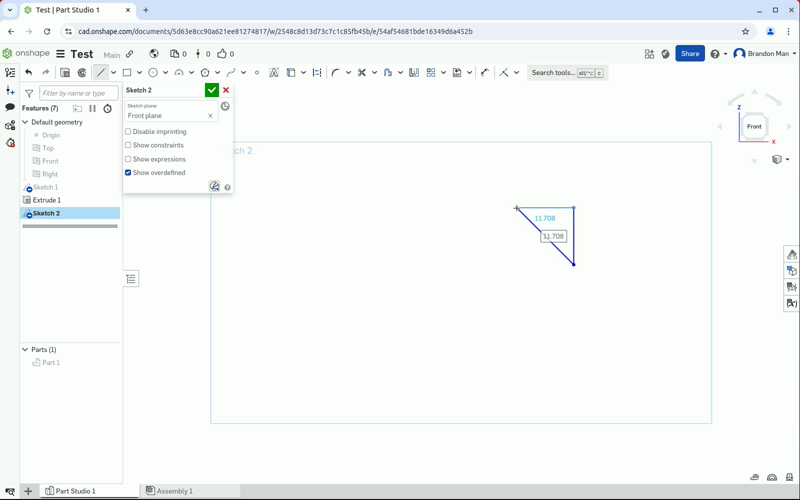
key_up(shift)
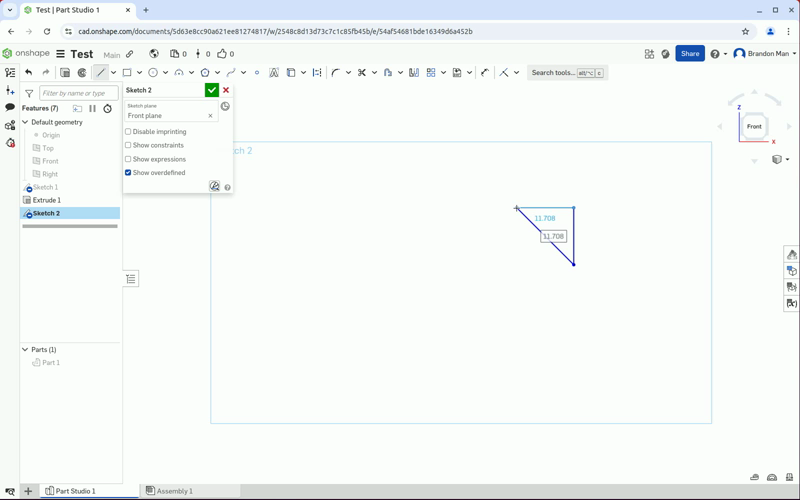
click(516, 207)
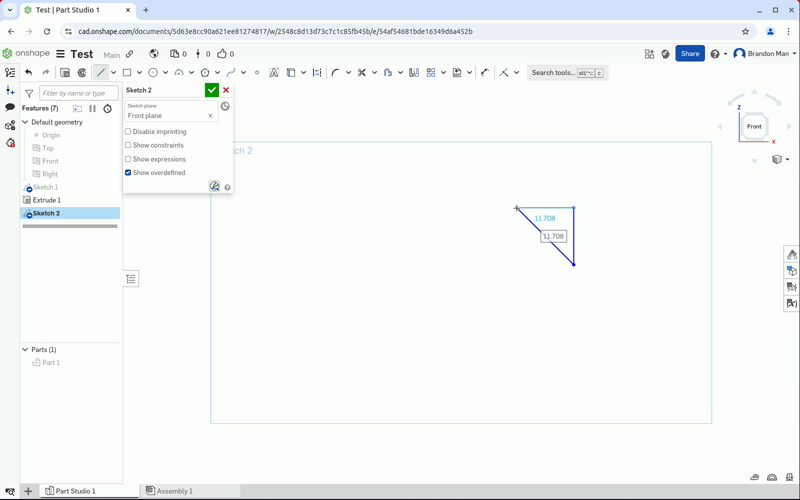
key(esc)
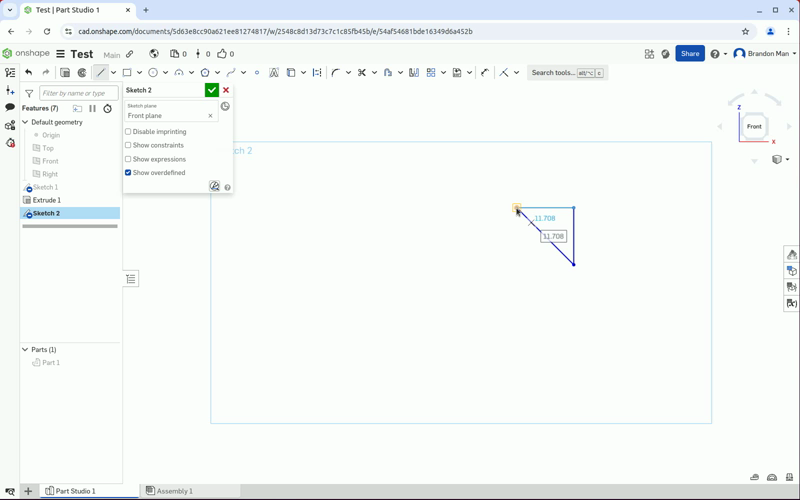
mouse_move(558, 227)
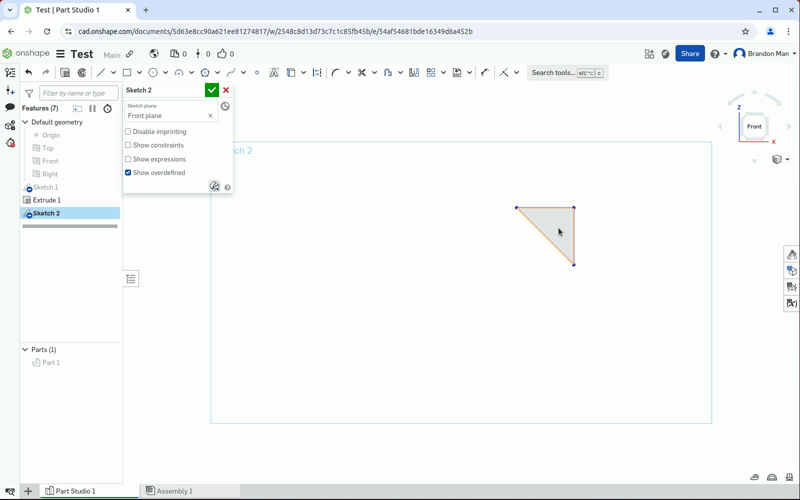
scroll(6)
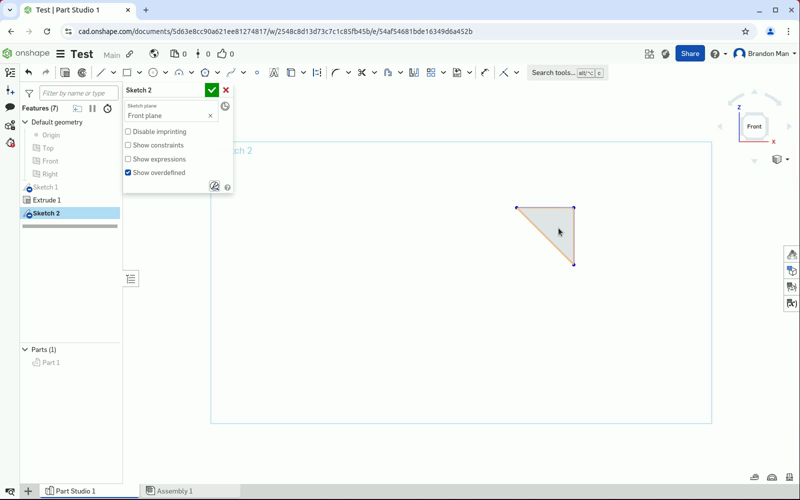
scroll(6)
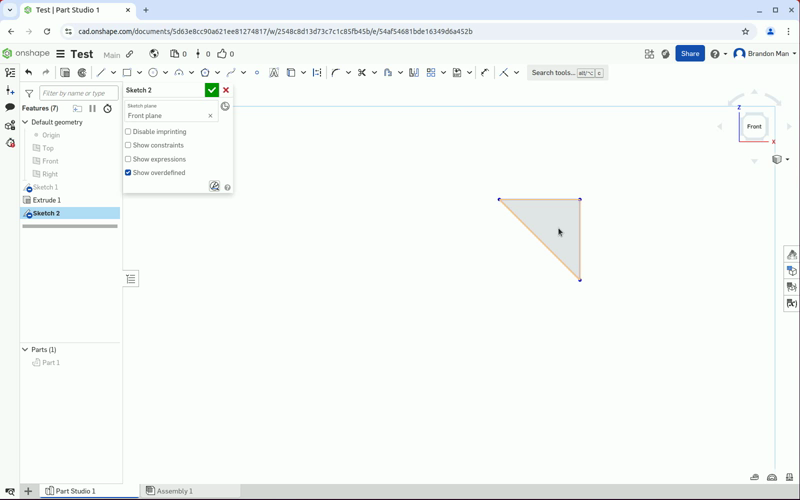
scroll(6)
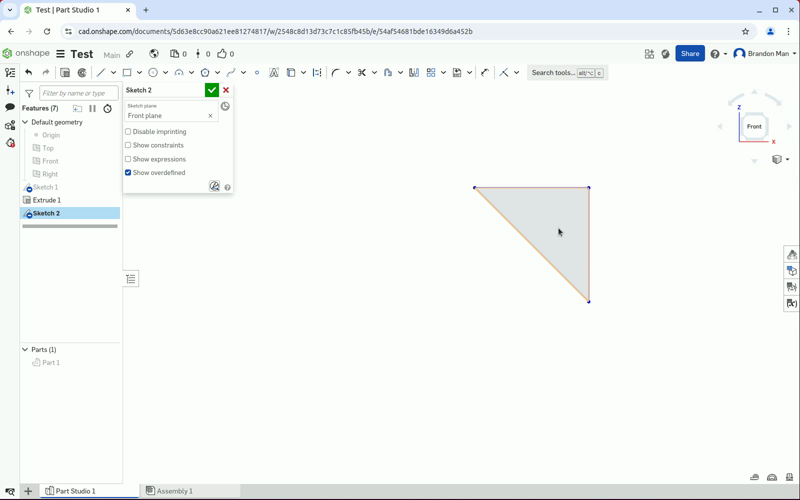
scroll(6)
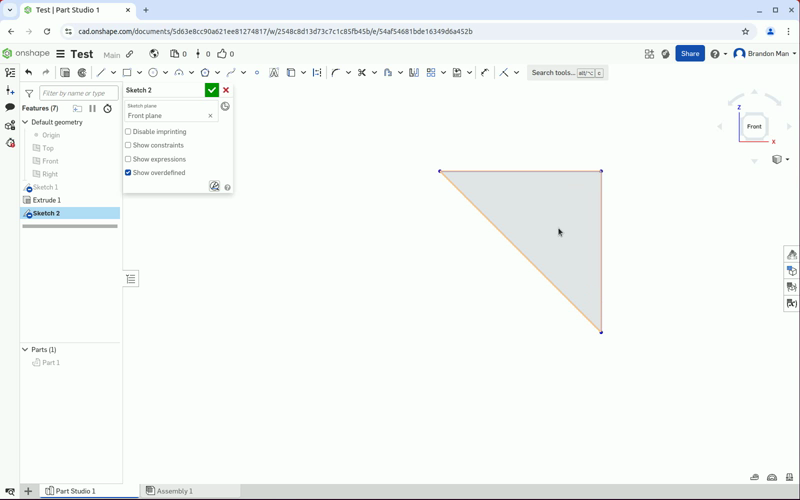
scroll(6)
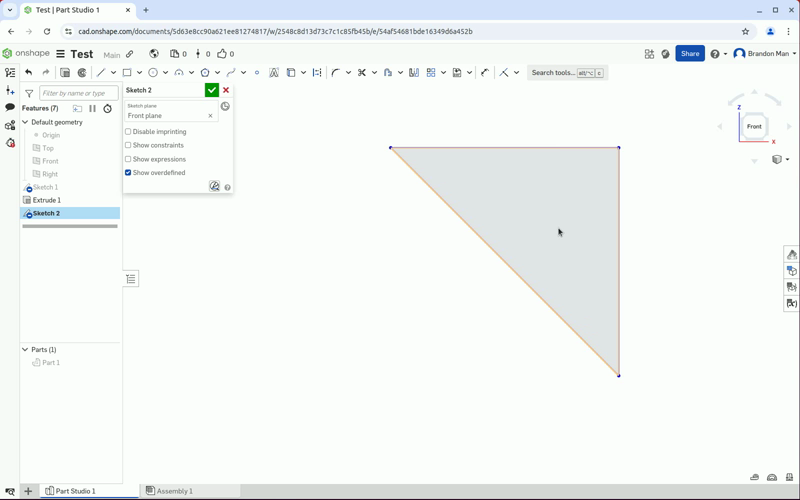
scroll(6)
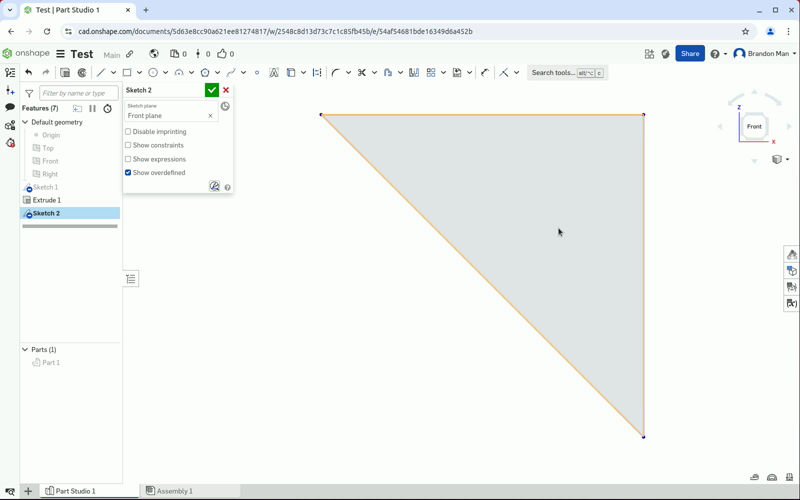
scroll(6)
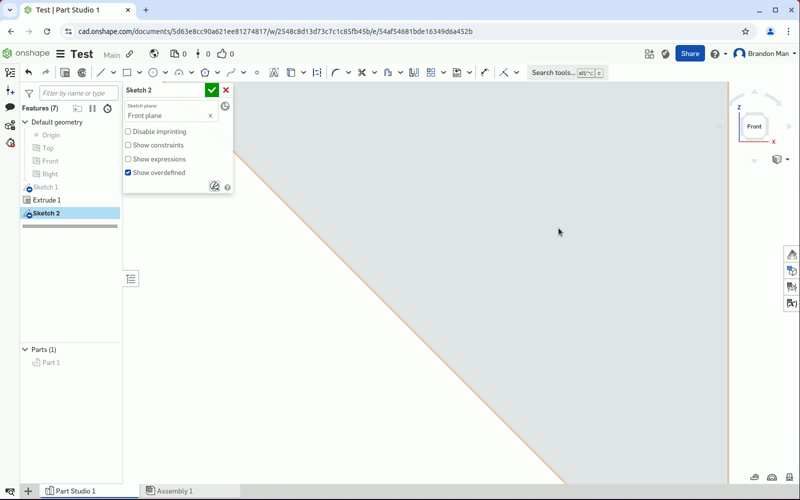
click(558, 227)
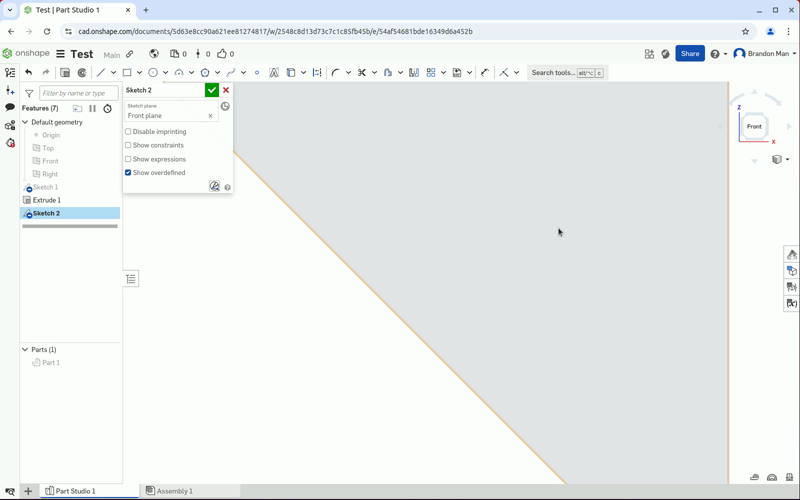
scroll(-6)
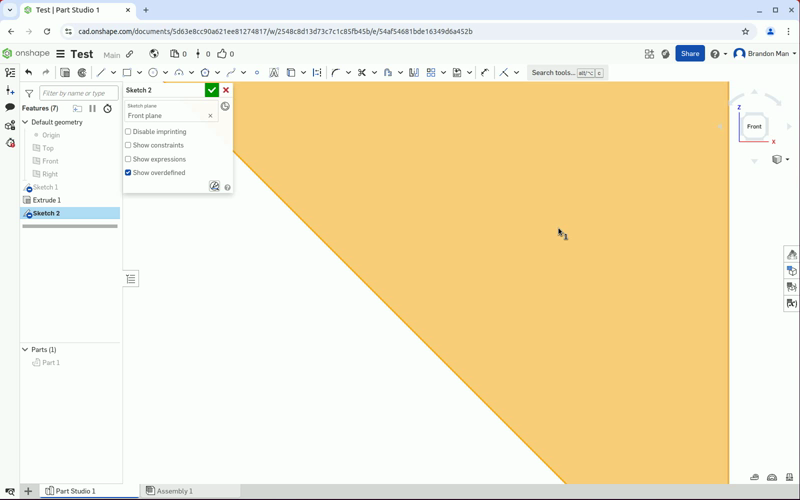
scroll(-6)
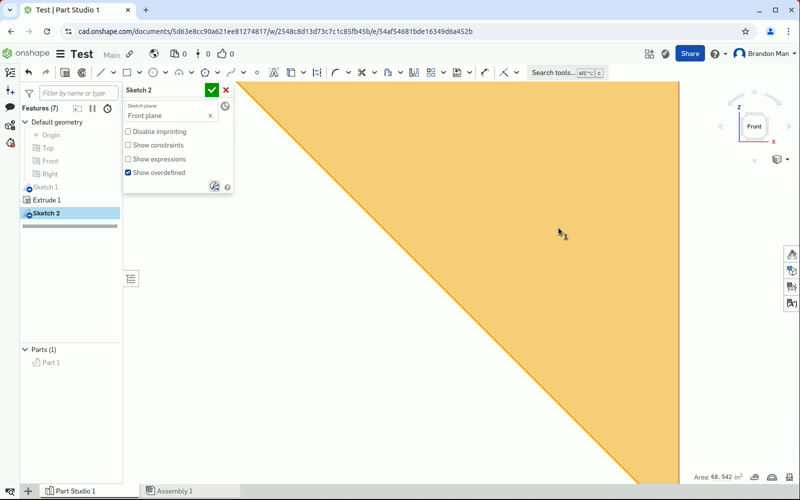
scroll(-6)
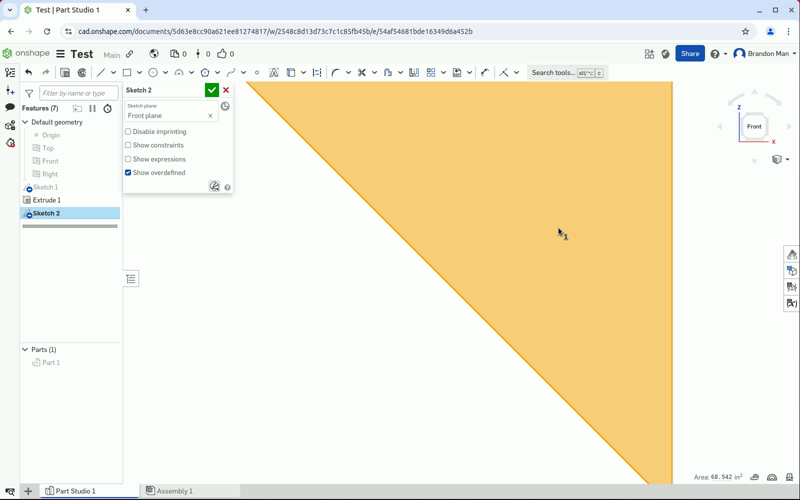
scroll(-6)
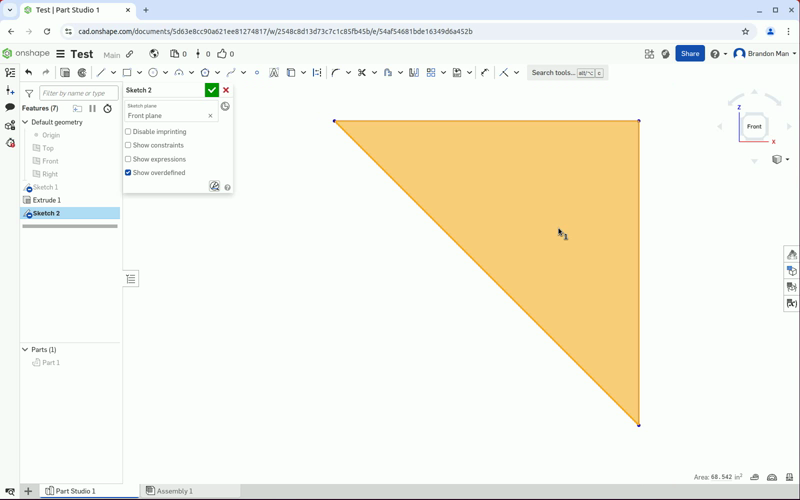
scroll(-6)
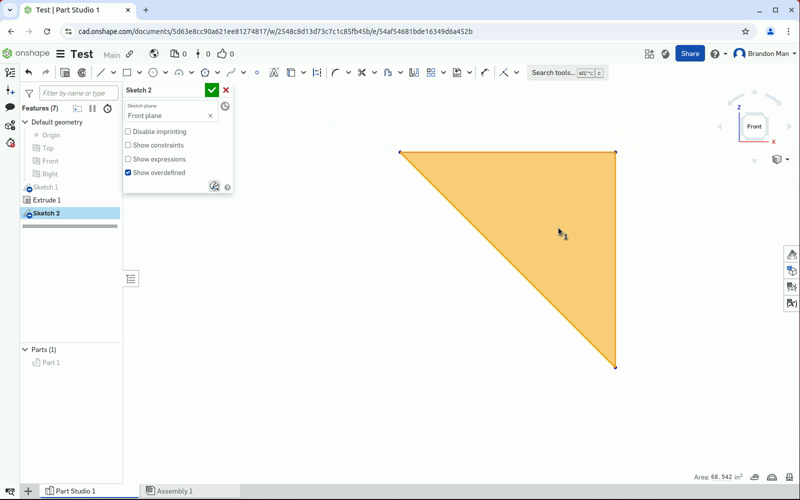
scroll(-6)
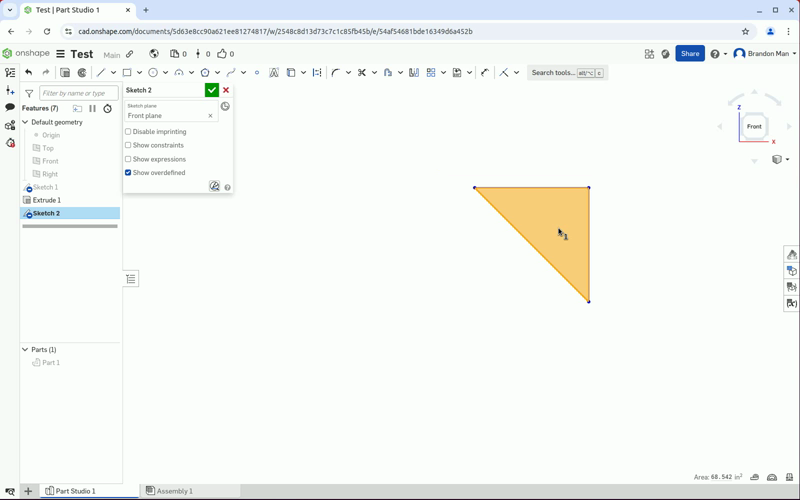
scroll(-6)
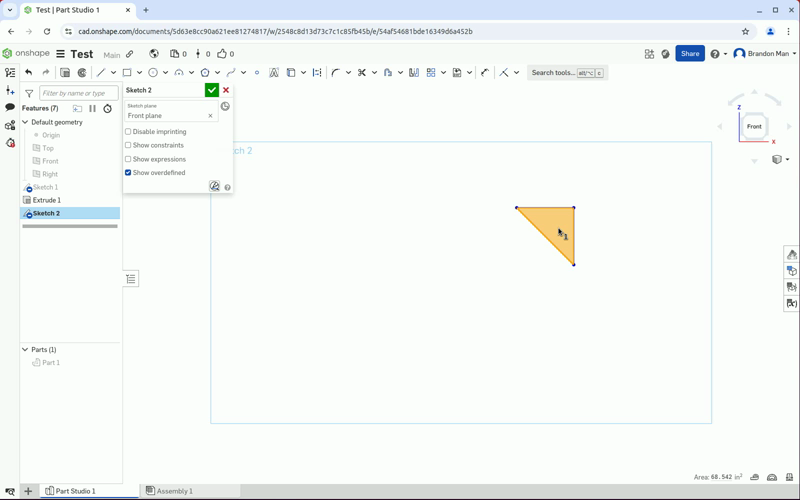
mouse_move(73, 352)
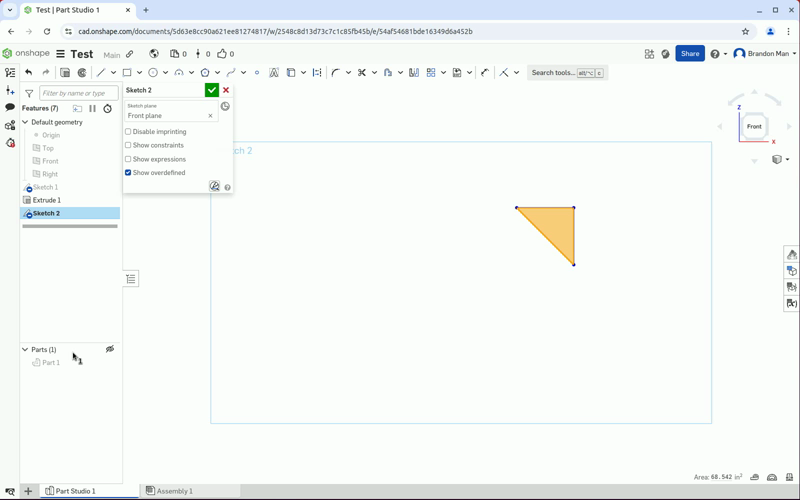
key(shift+y)
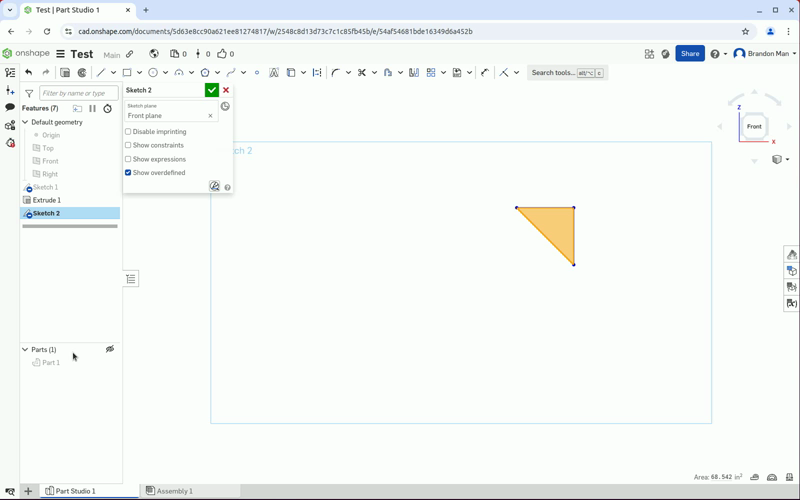
key(shift+e)
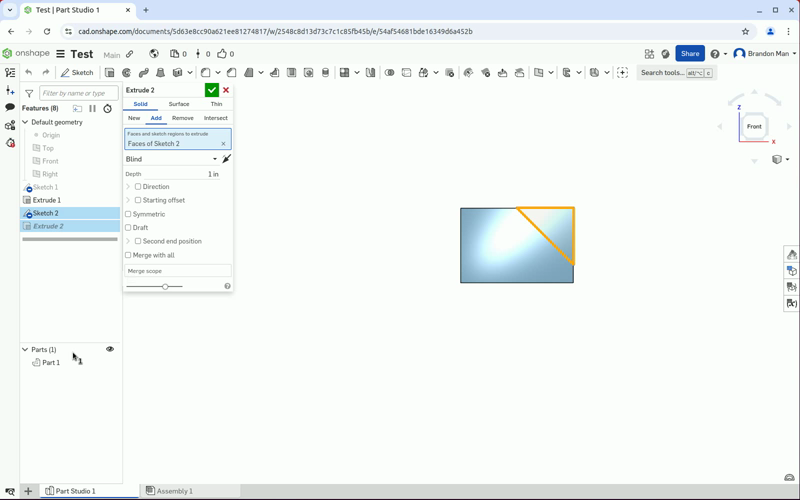
mouse_move(143, 106)
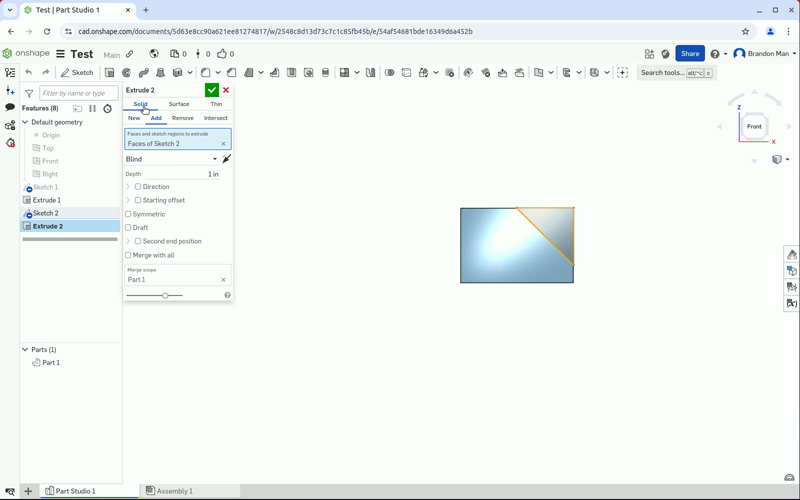
click(143, 106)
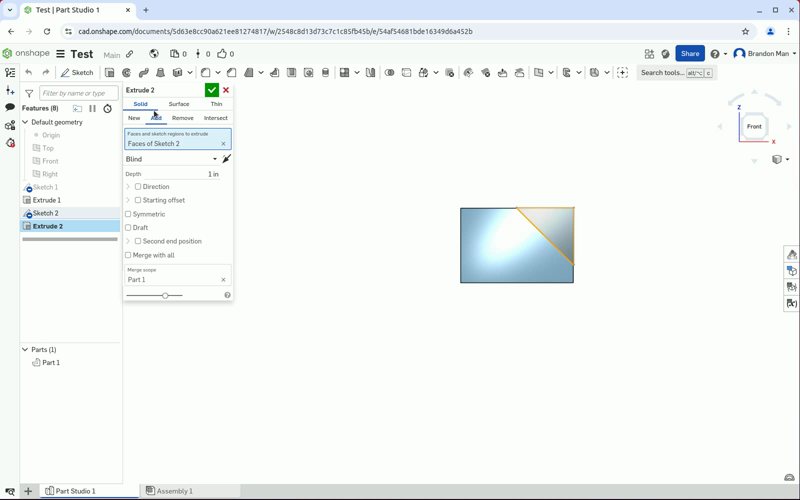
mouse_move(186, 120)
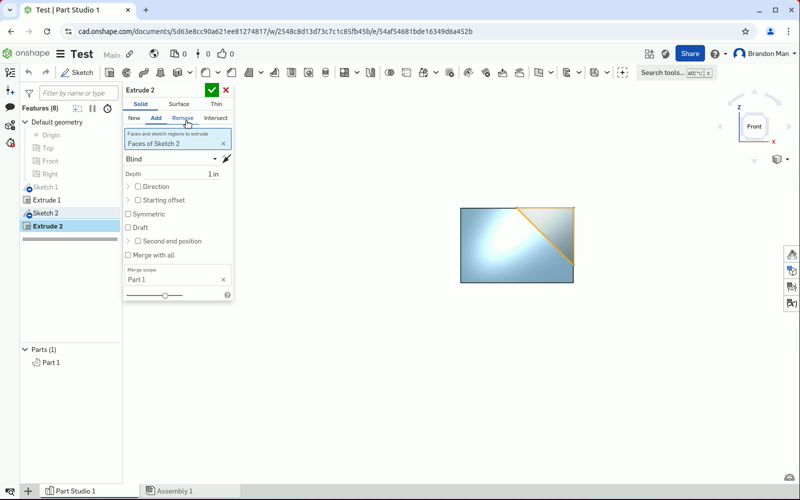
click(186, 120)
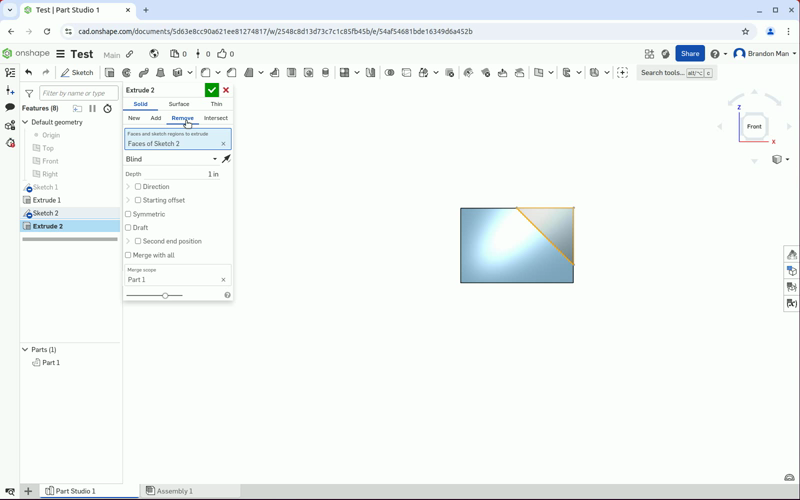
key(tab, 4)
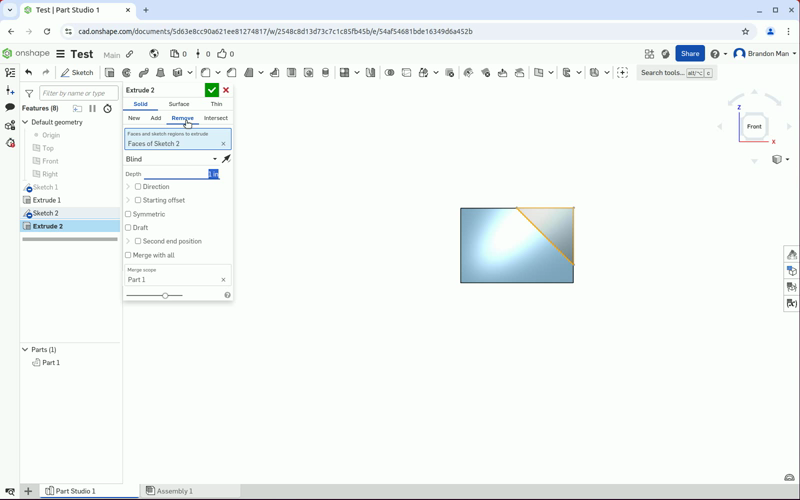
text(7.702)
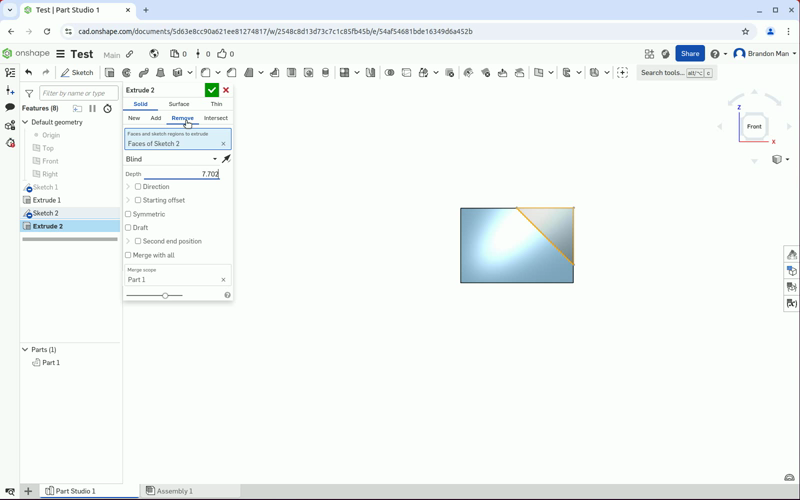
key(tab, 3)
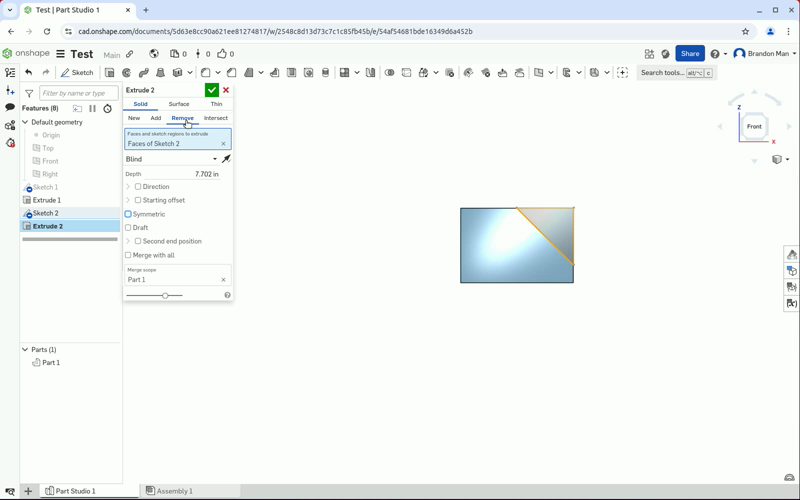
key(space)
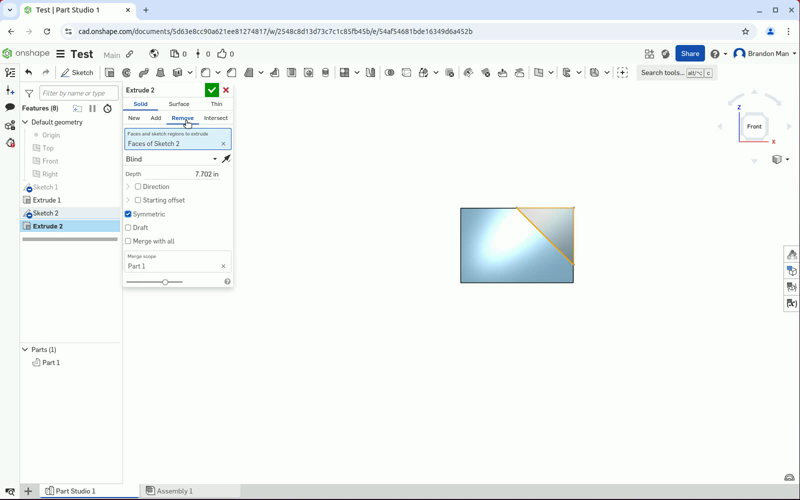
key(tab, 2)
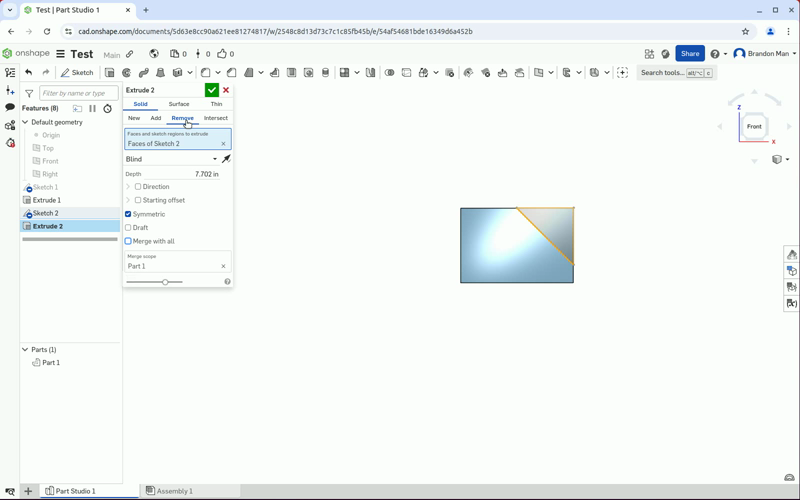
key(space)
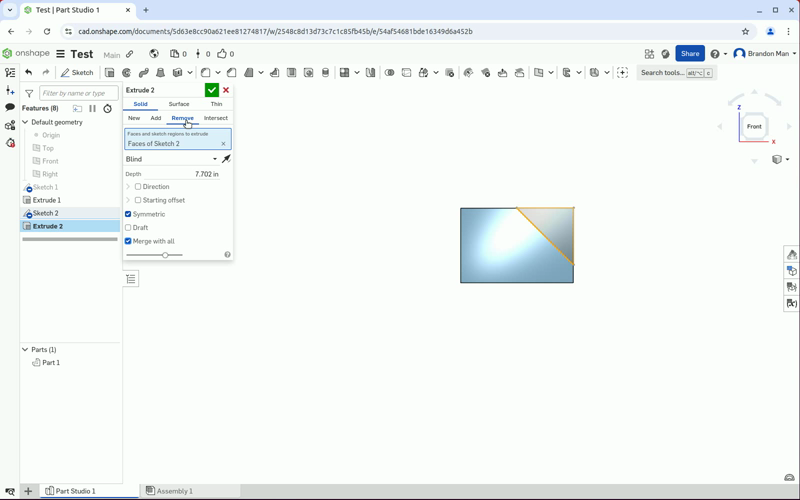
key(enter)
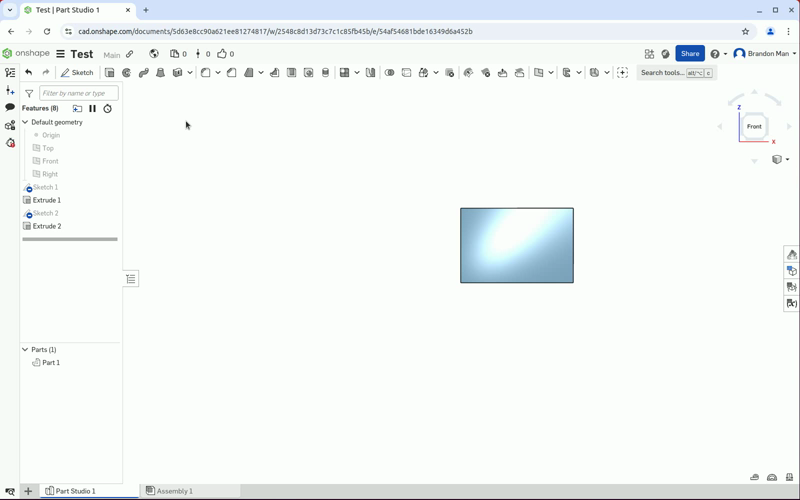
key(shift+h)
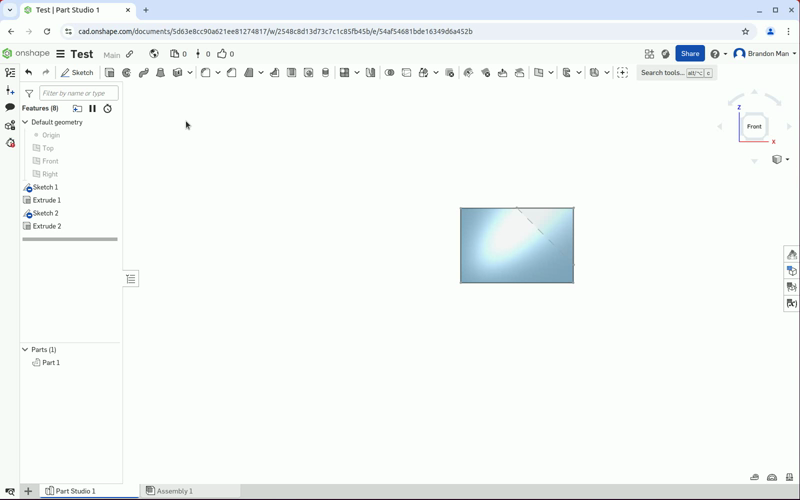
key(shift+h)
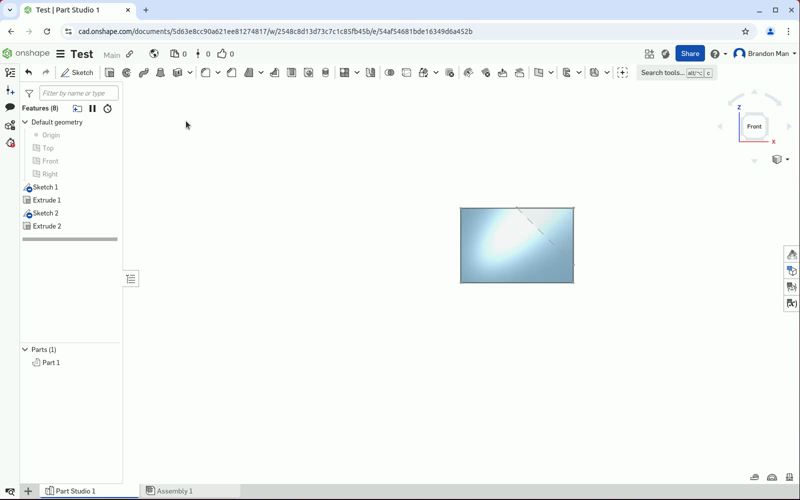
key(shift+7)
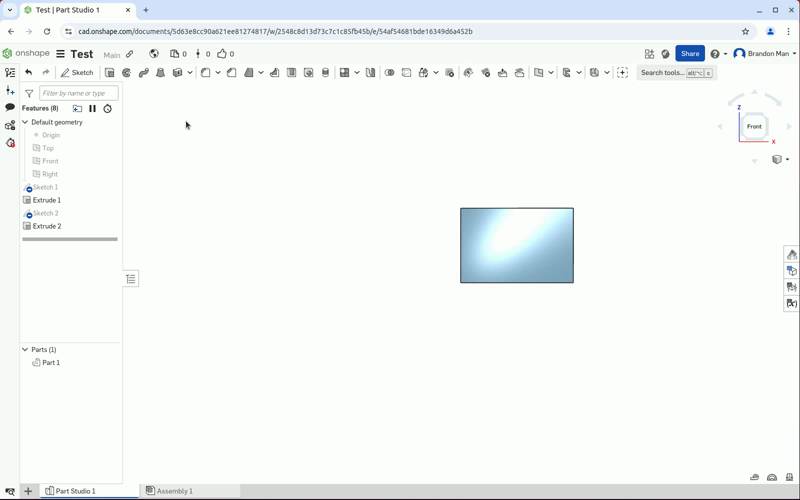
key(left, 2)
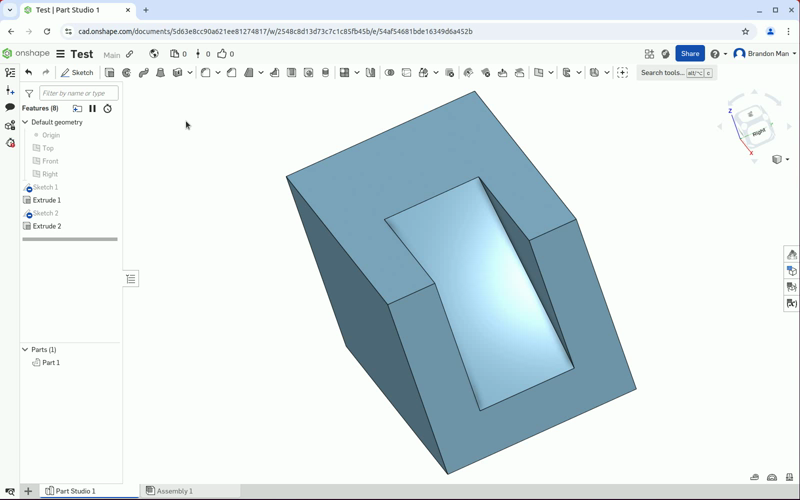
key(down, 2)
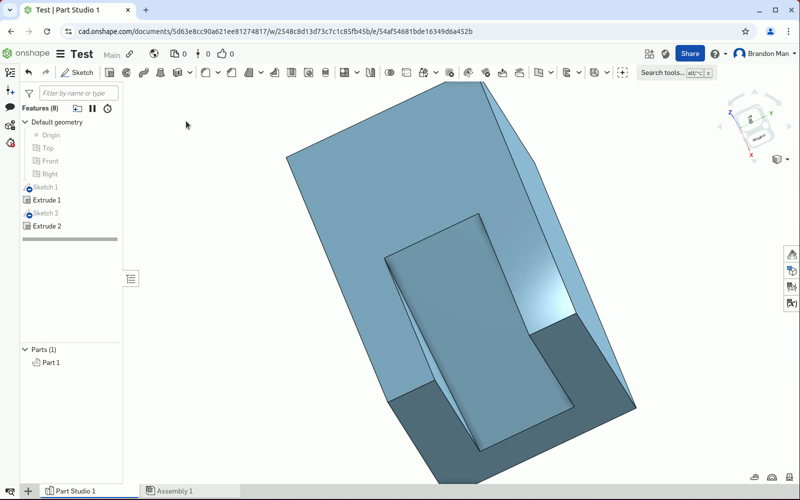
key(up, 2)
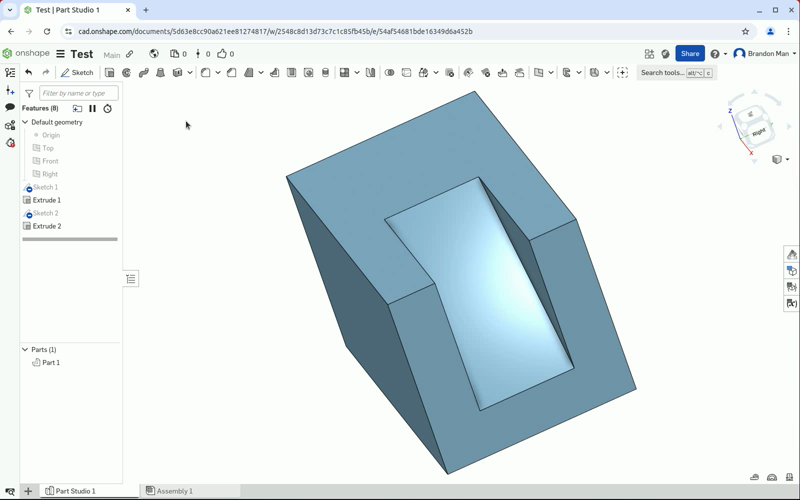
key(right, 2)
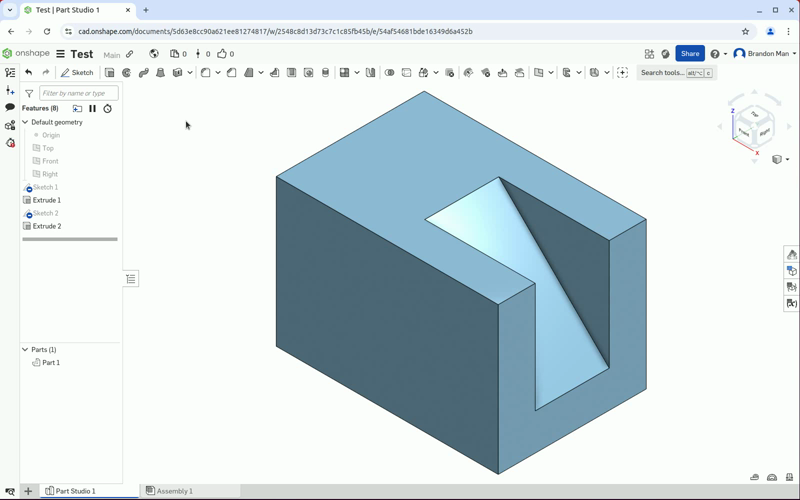
mouse_move(73, 189)
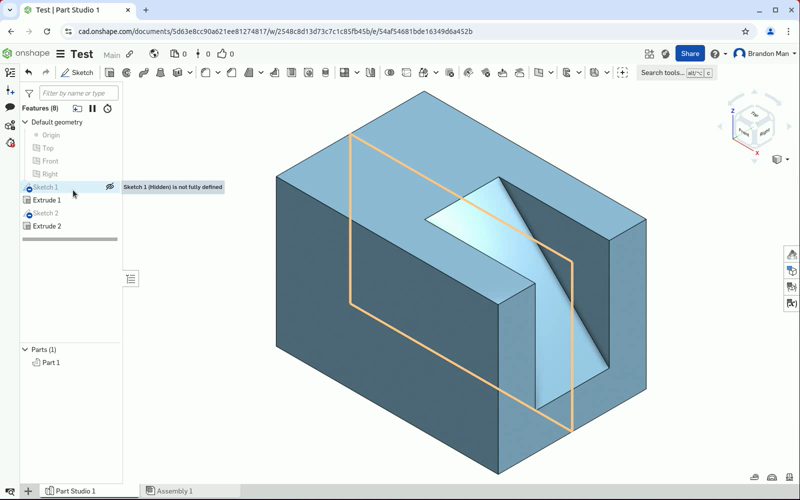
click(73, 189)